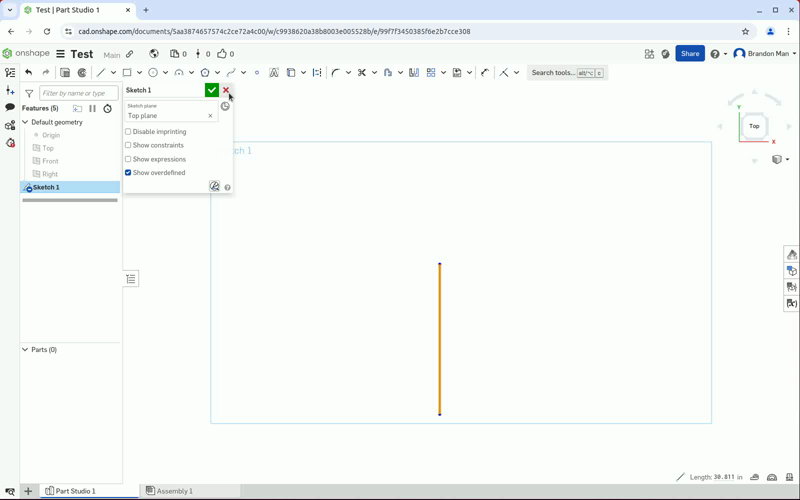
key(shift+h)
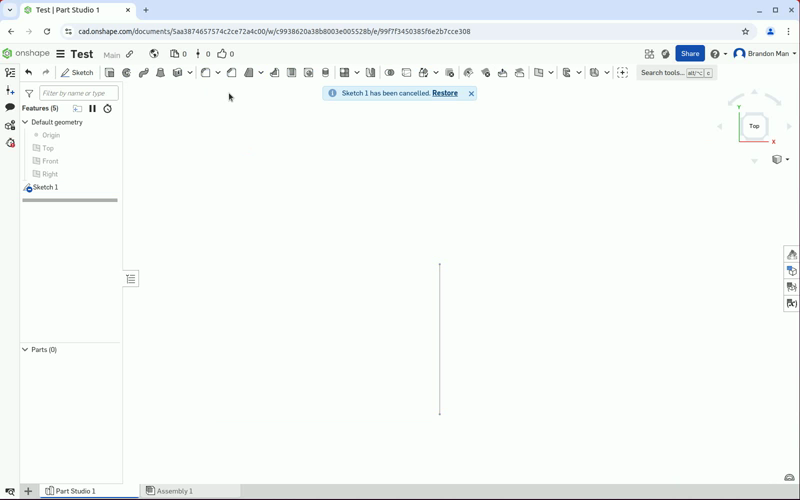
key(shift+s)
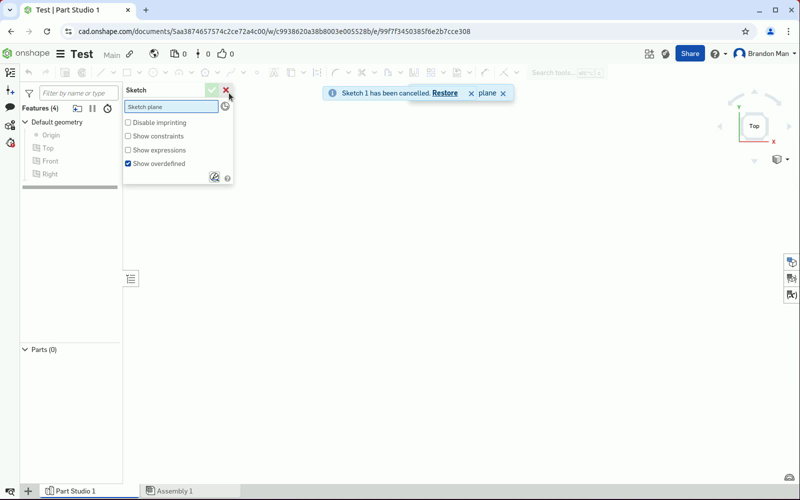
mouse_move(73, 150)
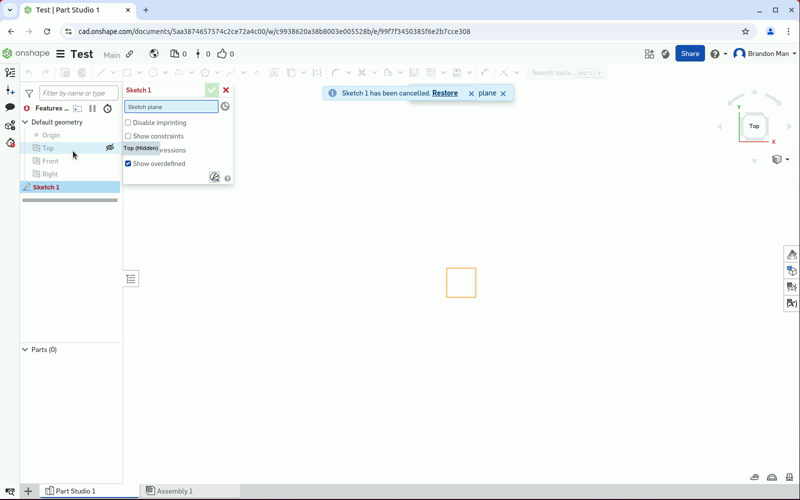
click(73, 150)
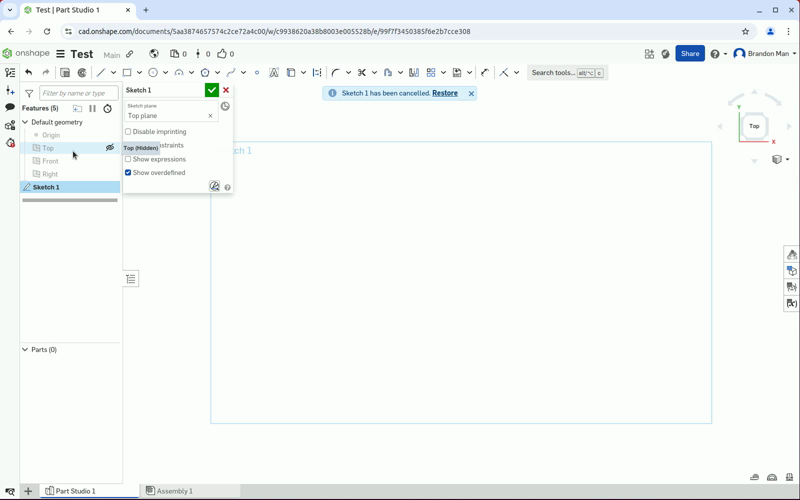
mouse_move(73, 352)
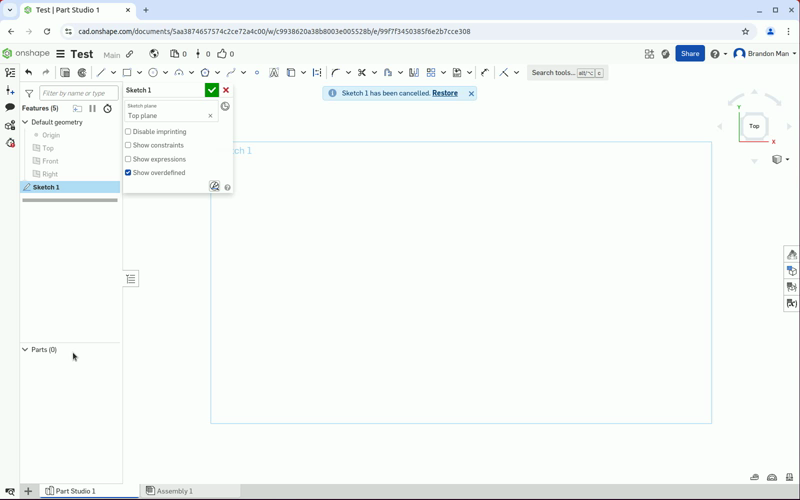
key(y)
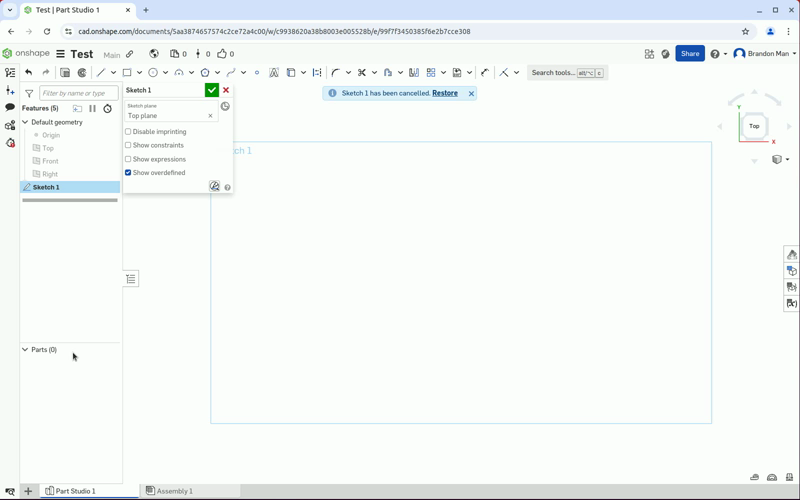
key(l)
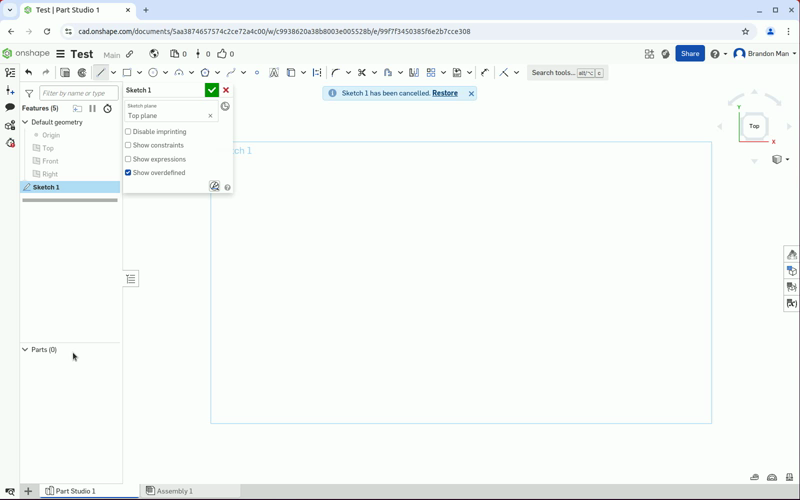
key_down(shift)
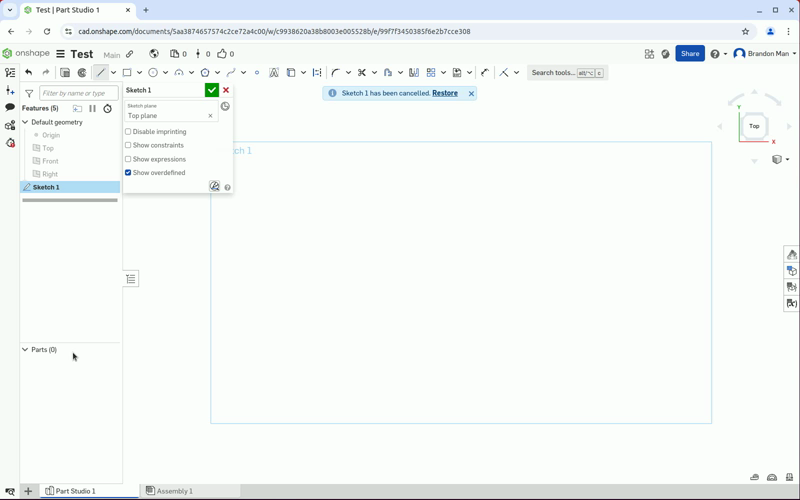
mouse_move(348, 395)
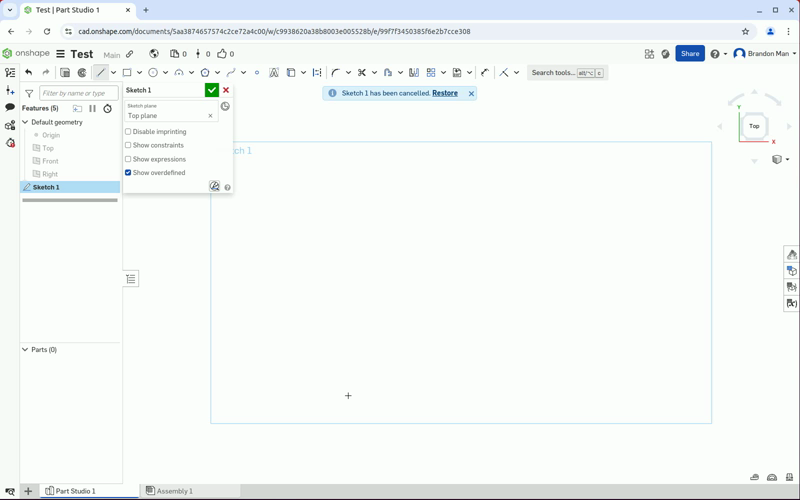
click(348, 395)
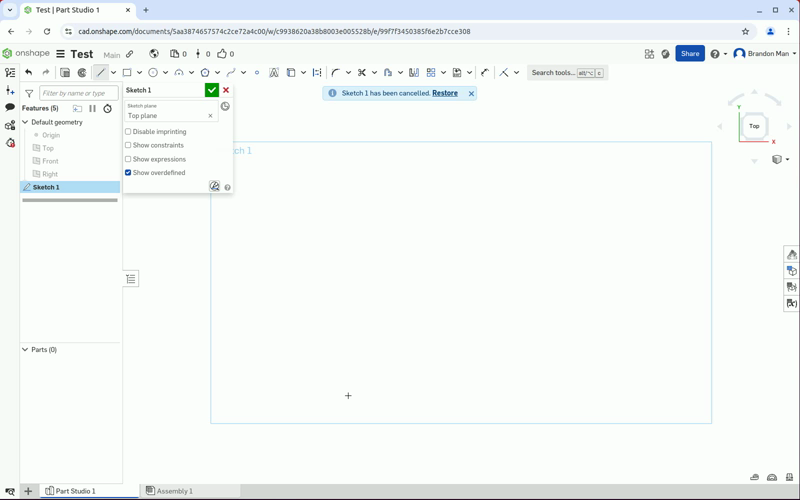
key_up(shift)
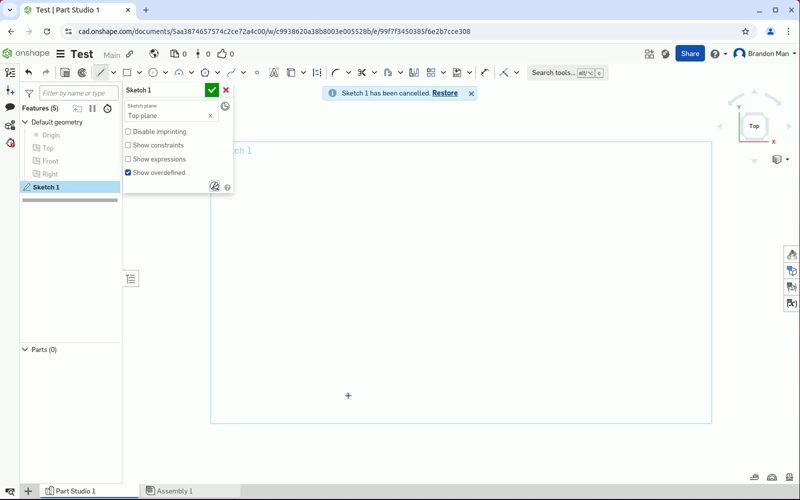
key_down(shift)
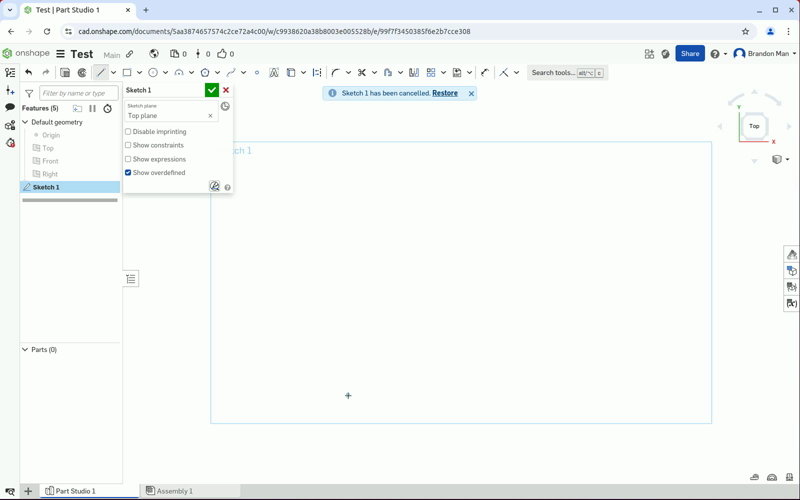
mouse_move(572, 395)
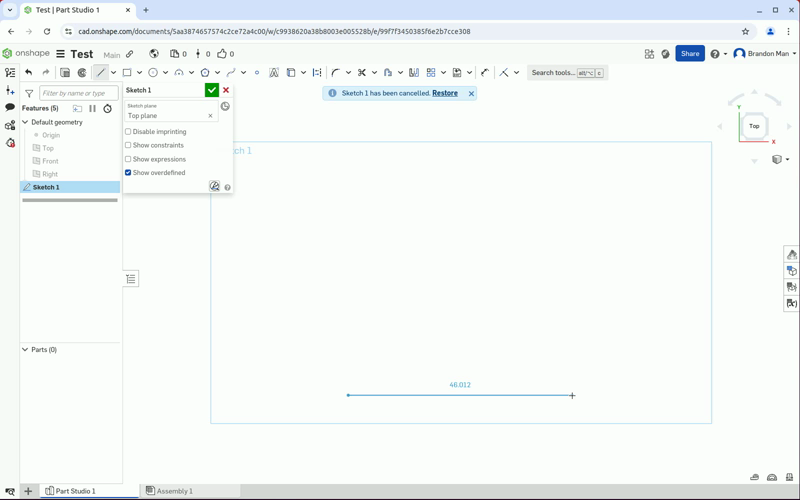
click(572, 395)
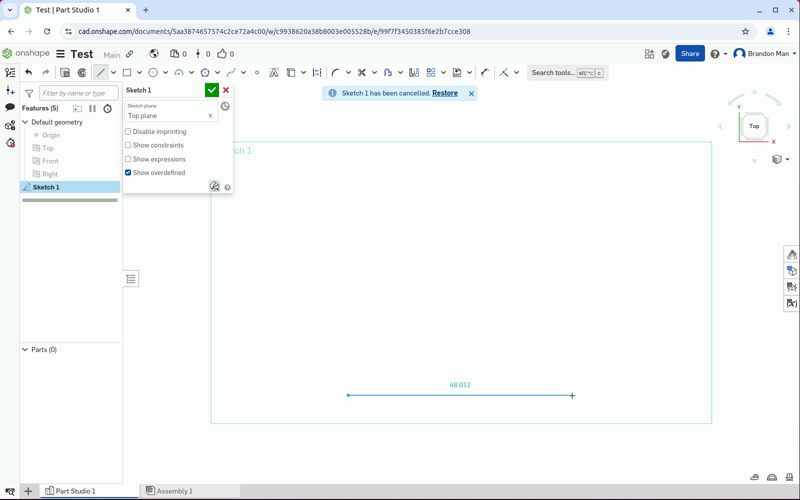
key_up(shift)
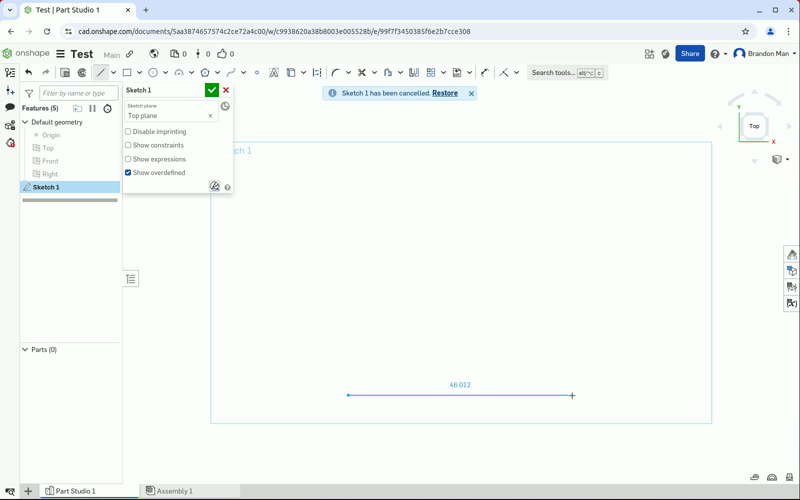
key_down(shift)
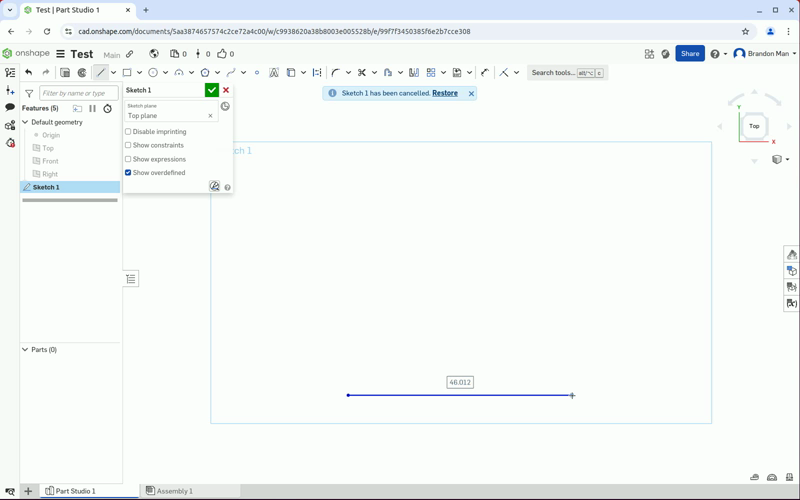
mouse_move(572, 171)
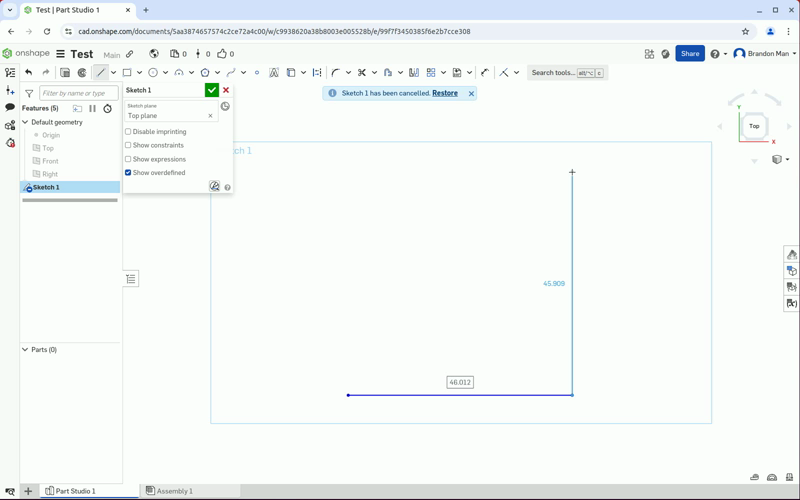
click(572, 171)
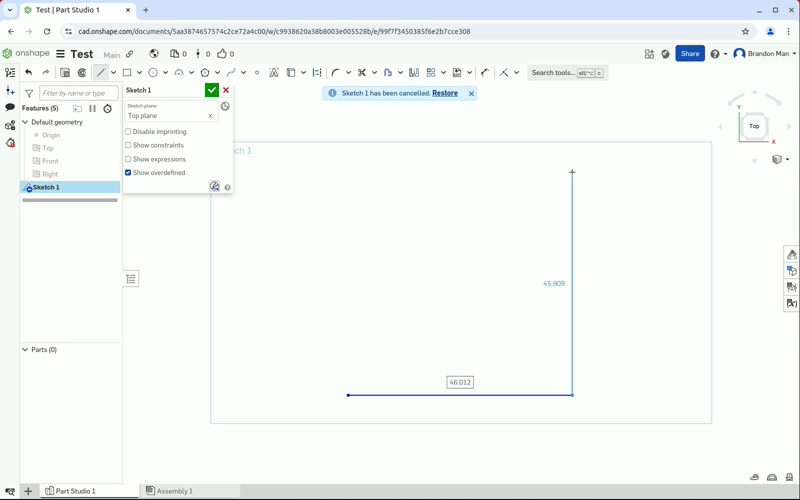
key_up(shift)
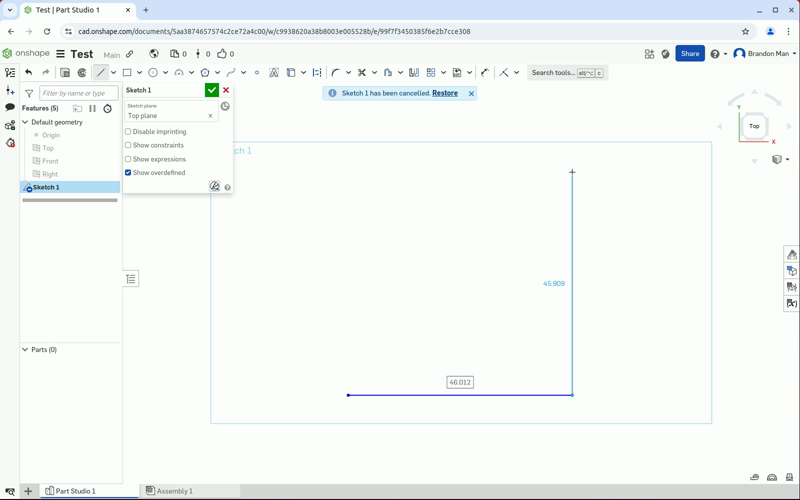
key_down(shift)
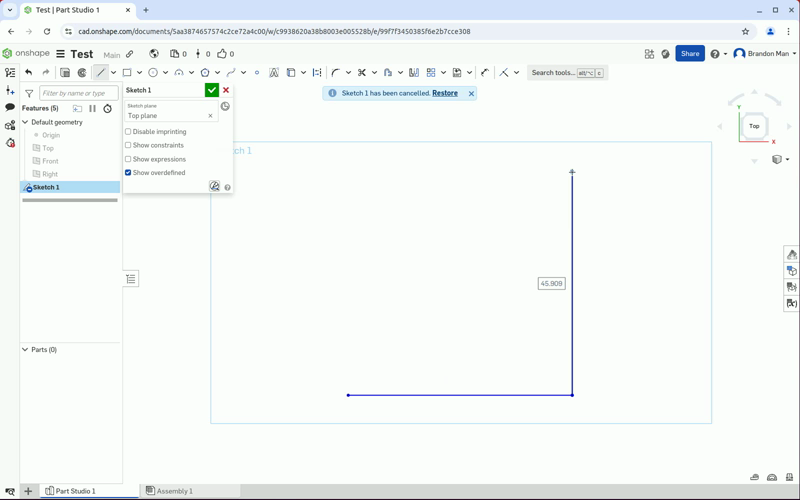
mouse_move(348, 171)
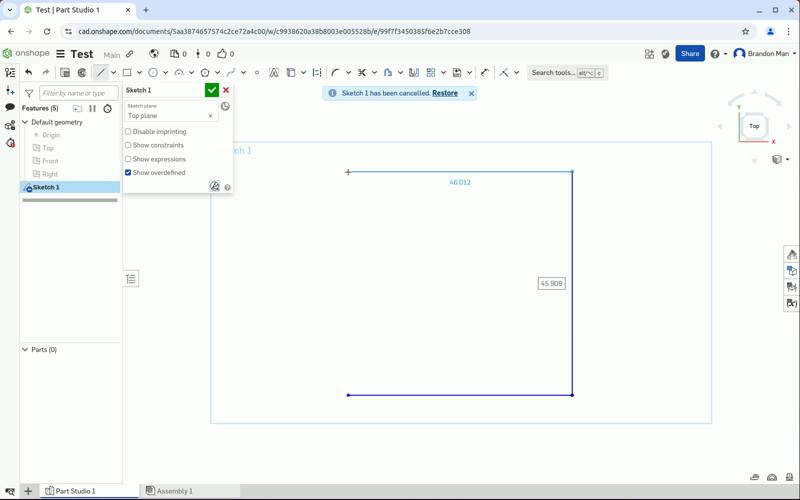
click(348, 171)
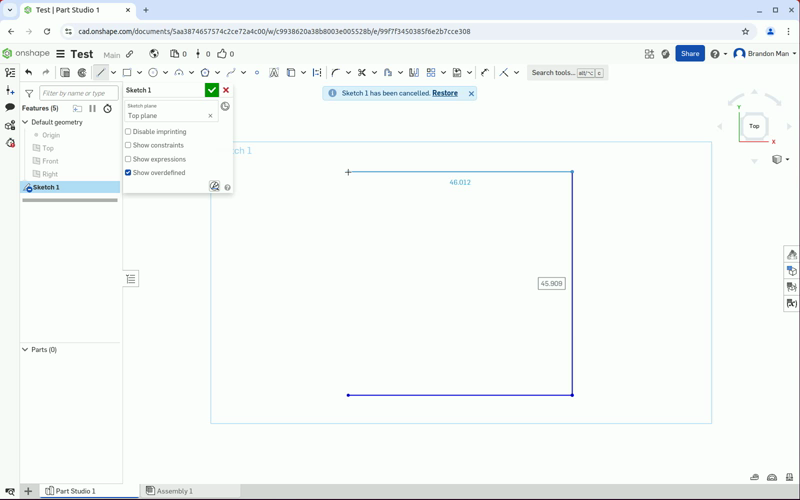
key_up(shift)
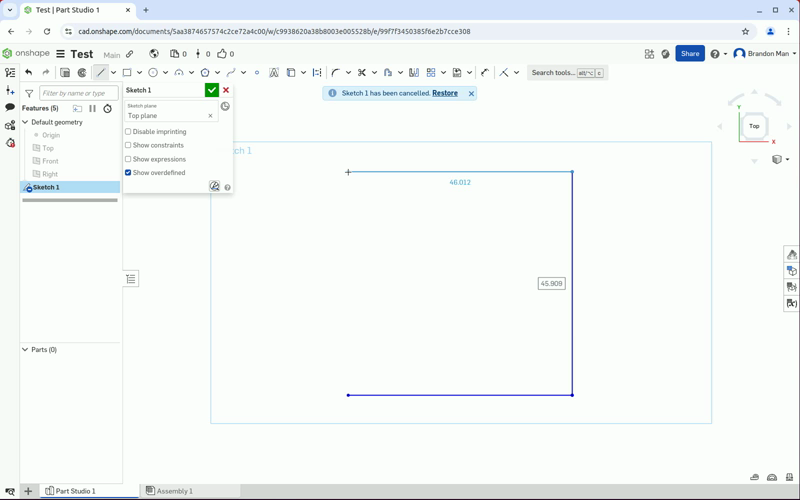
key_down(shift)
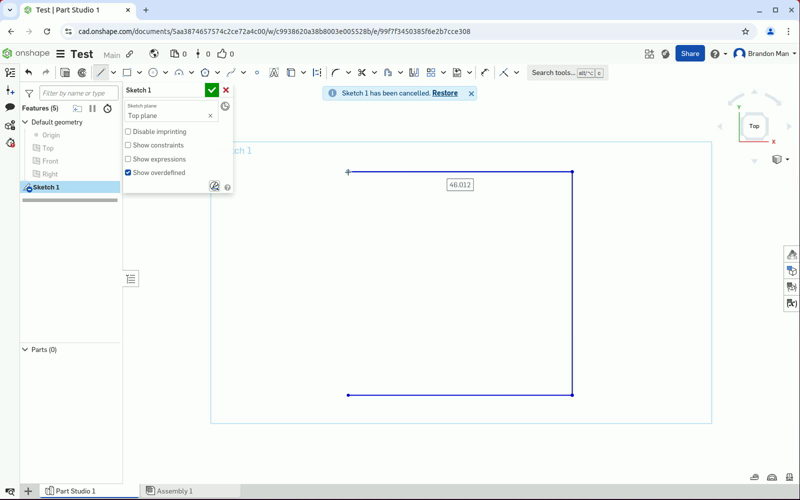
mouse_move(348, 395)
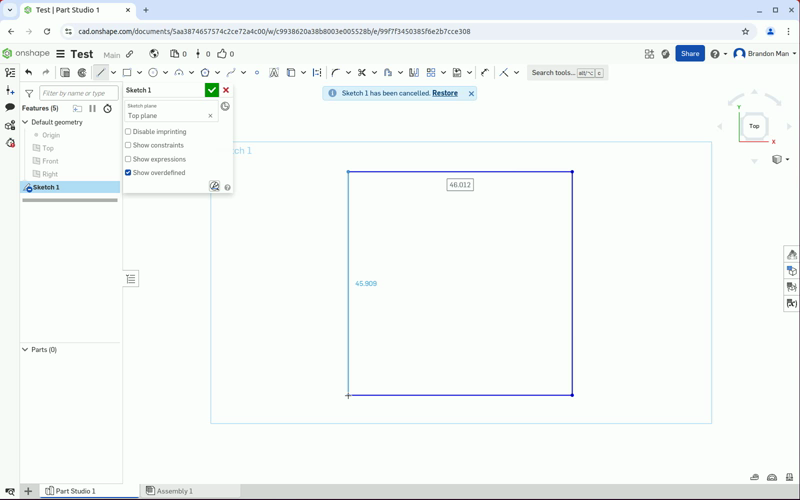
key_up(shift)
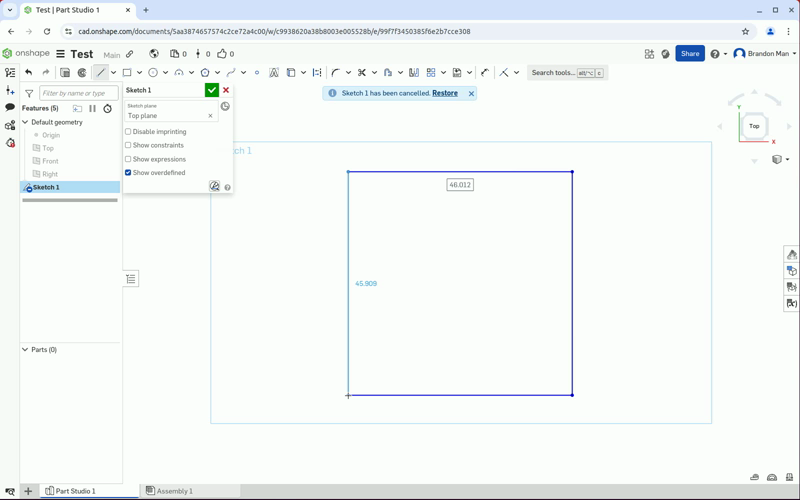
click(348, 395)
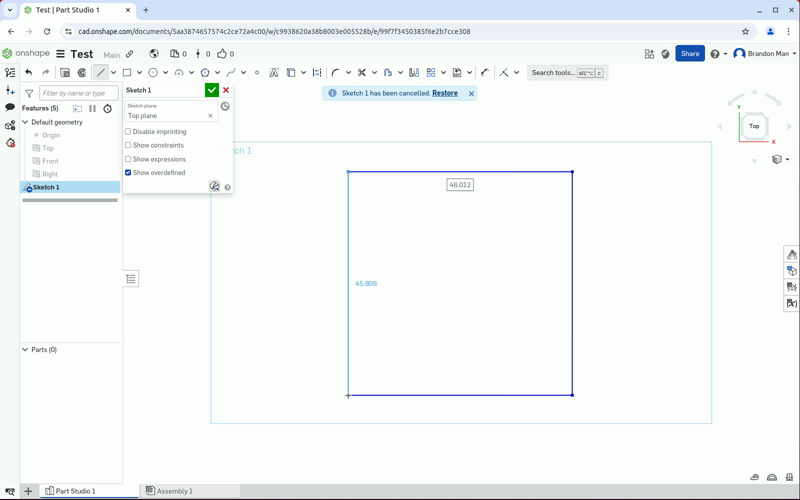
key(esc)
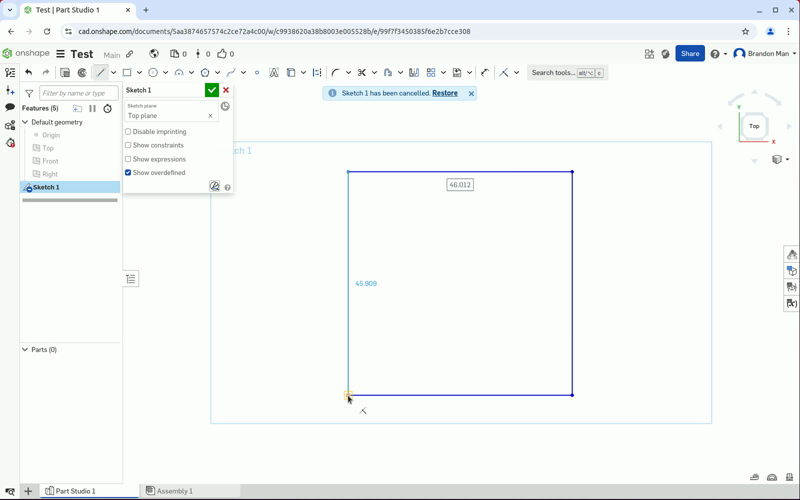
mouse_move(425, 355)
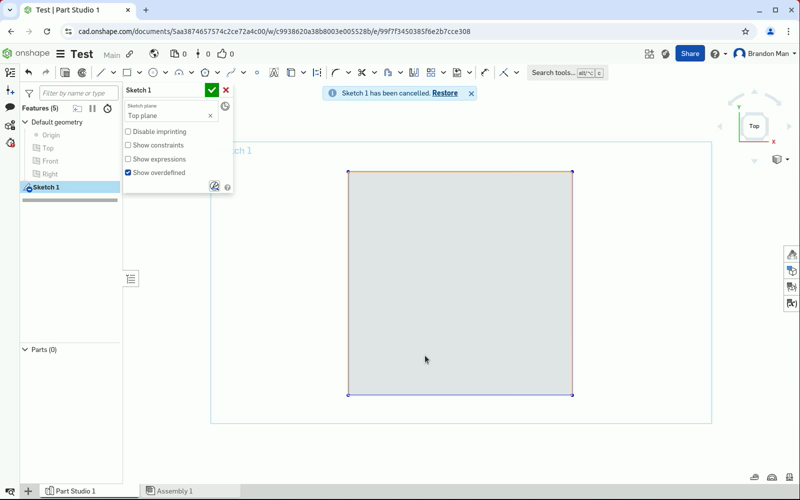
click(425, 355)
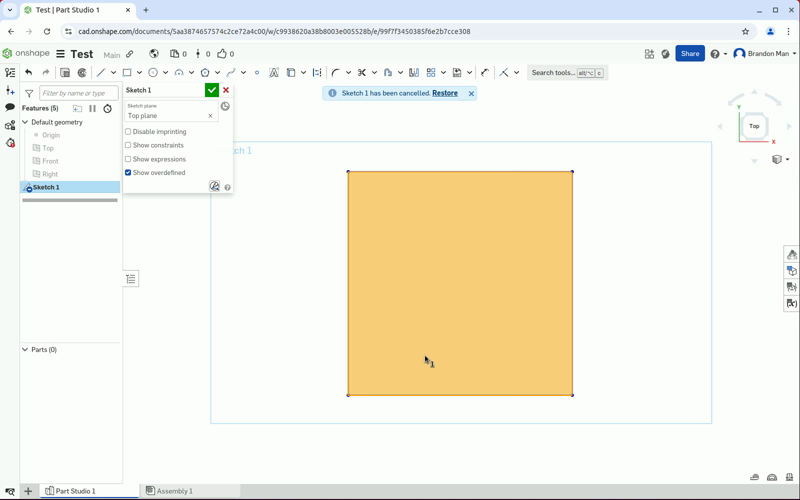
mouse_move(73, 352)
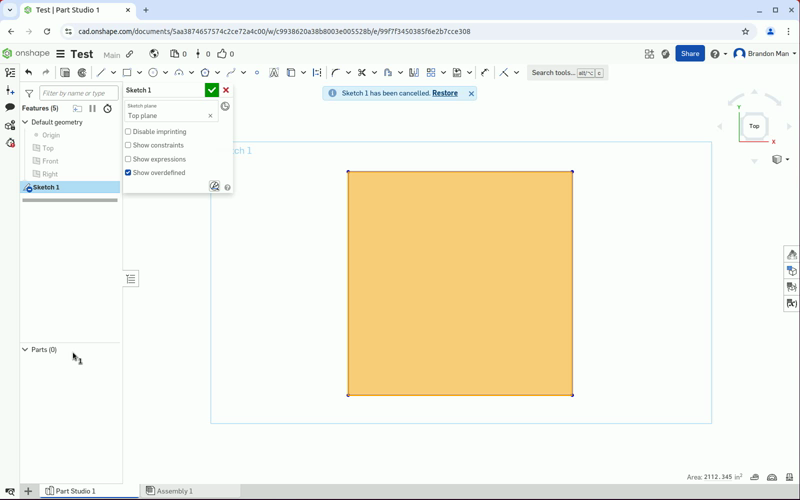
key(shift+y)
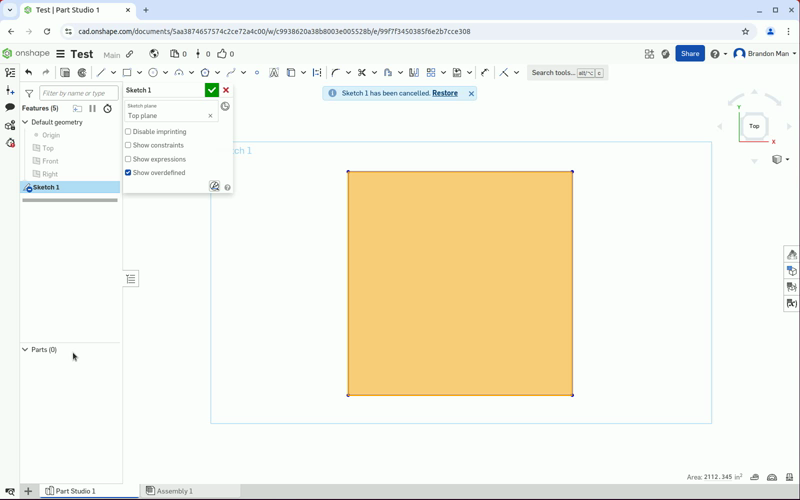
key(shift+e)
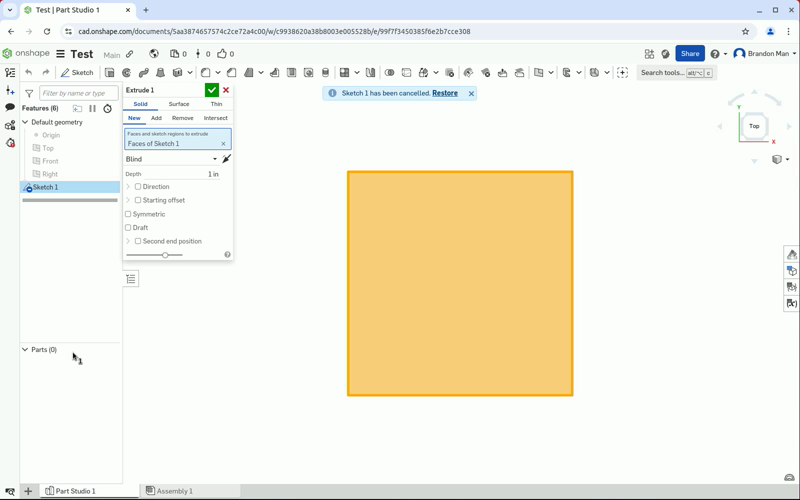
mouse_move(143, 106)
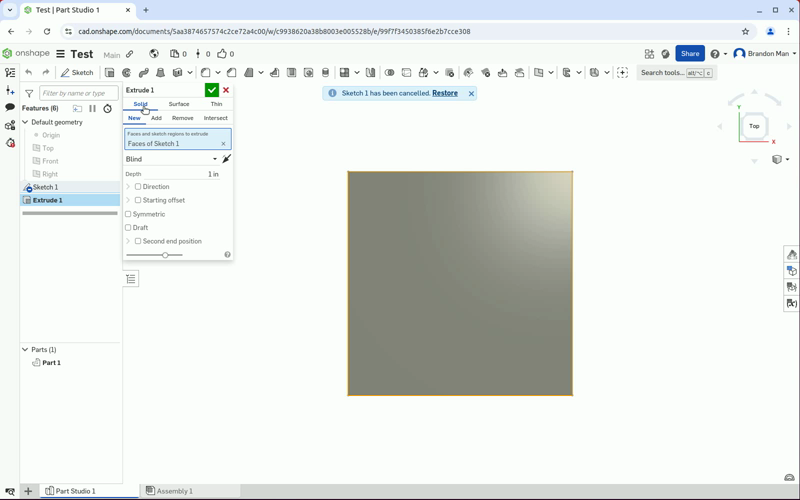
click(143, 106)
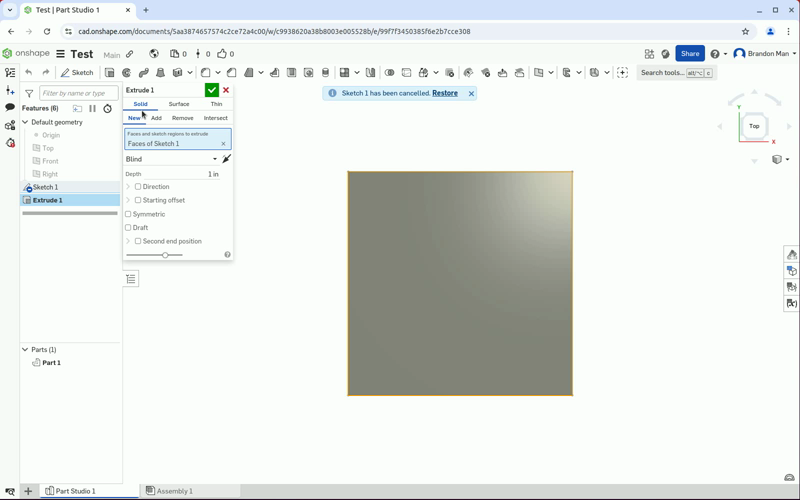
mouse_move(137, 120)
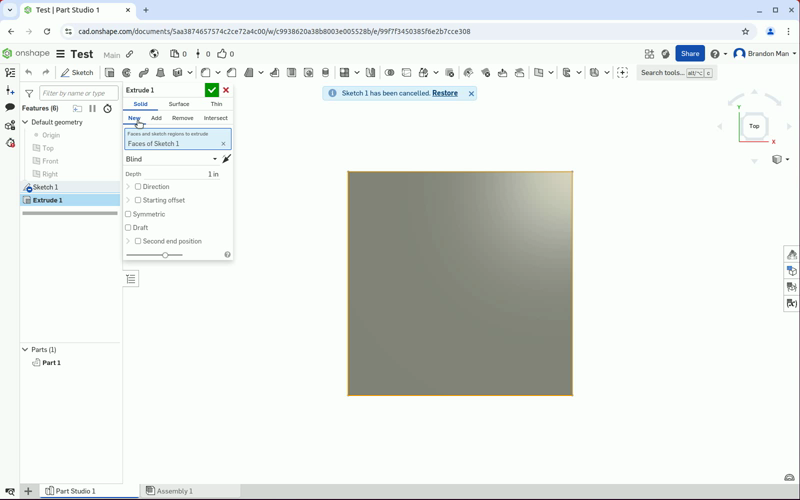
click(137, 120)
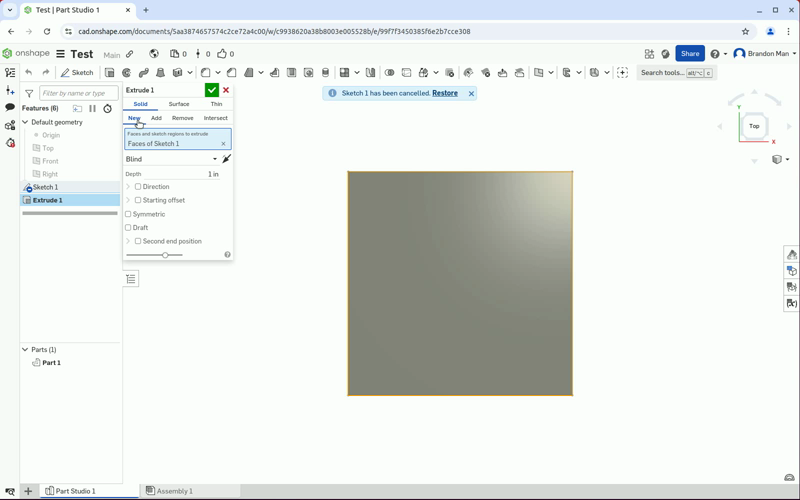
key(tab, 4)
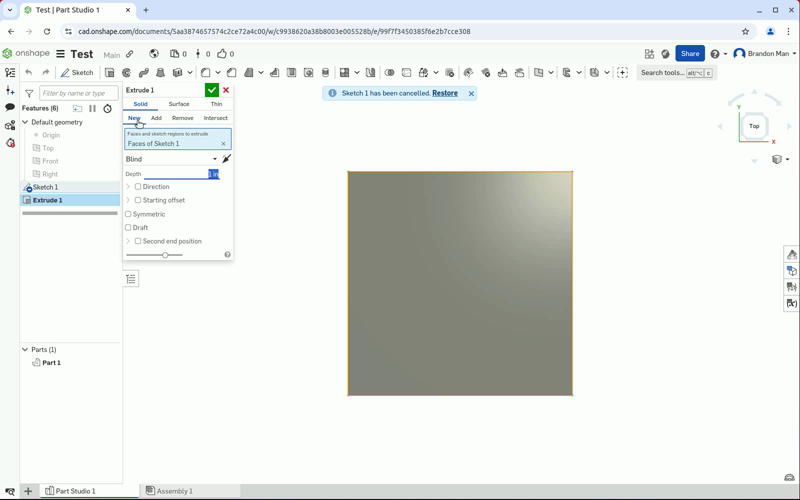
text(23.108)
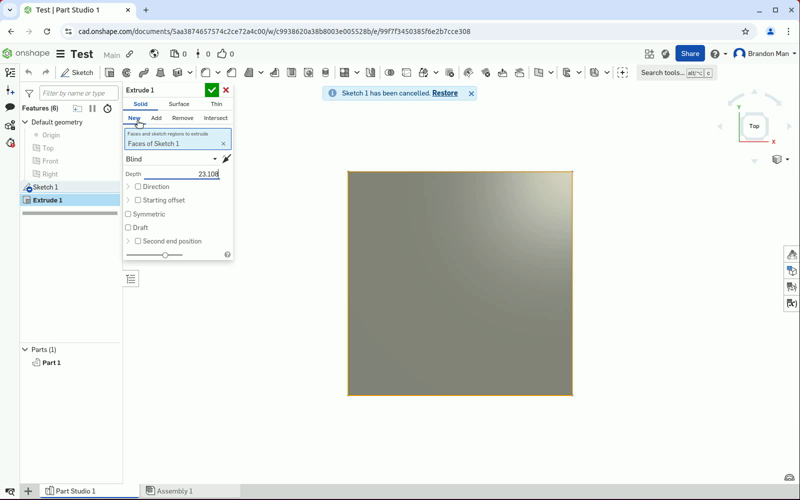
key(enter)
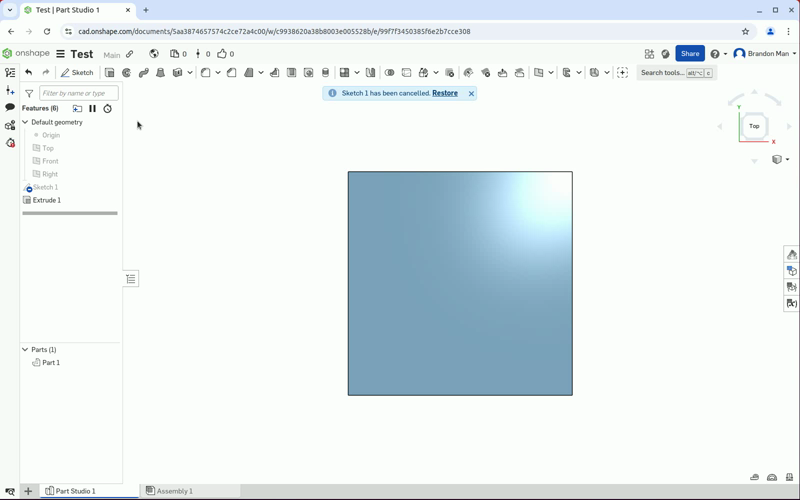
key(shift+h)
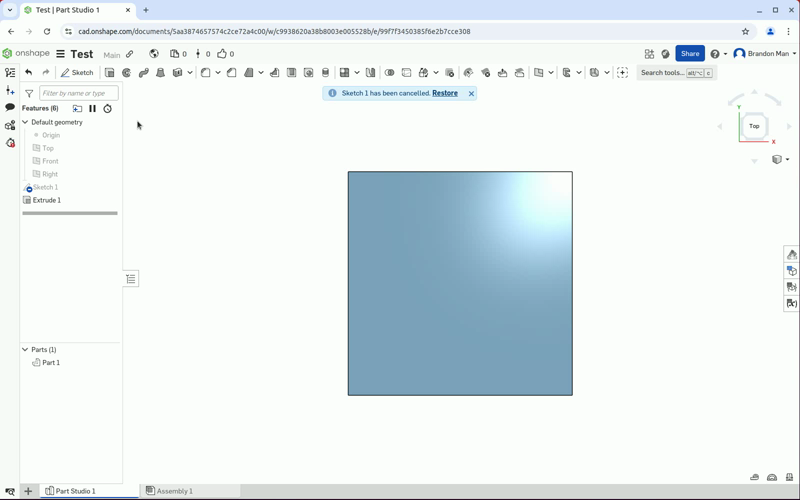
key(shift+h)
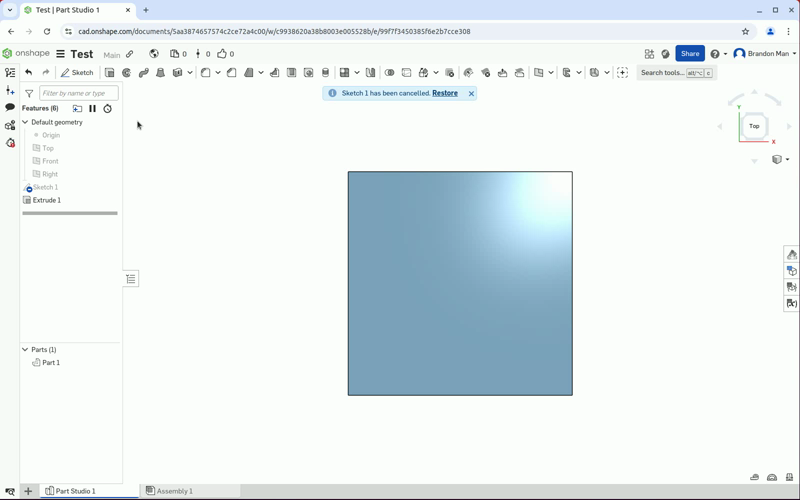
mouse_move(73, 189)
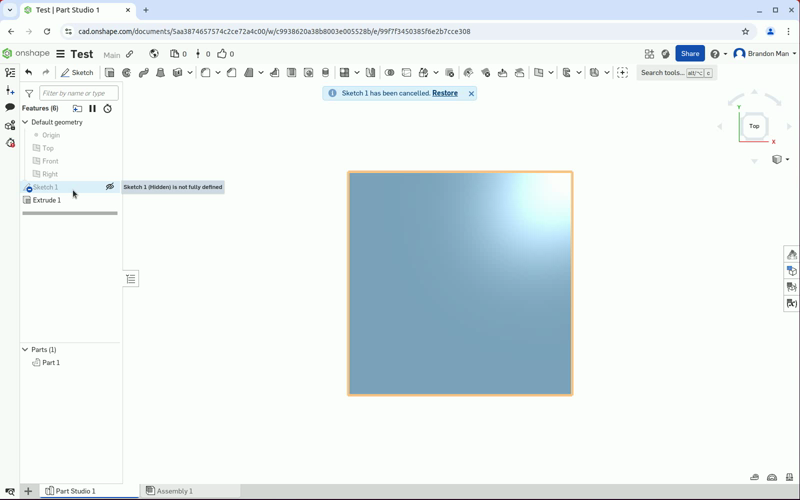
click(73, 189)
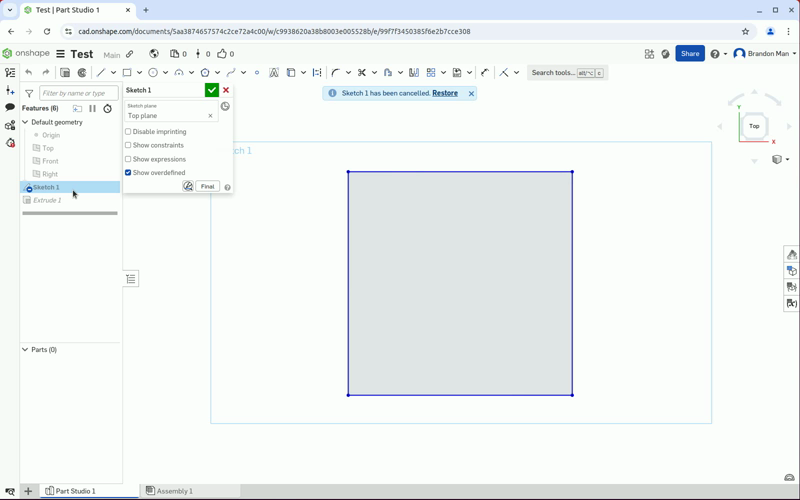
mouse_move(229, 92)
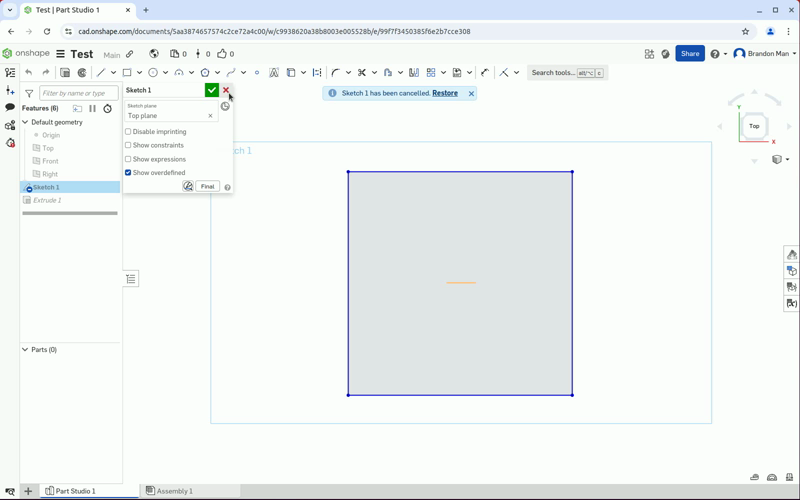
click(229, 92)
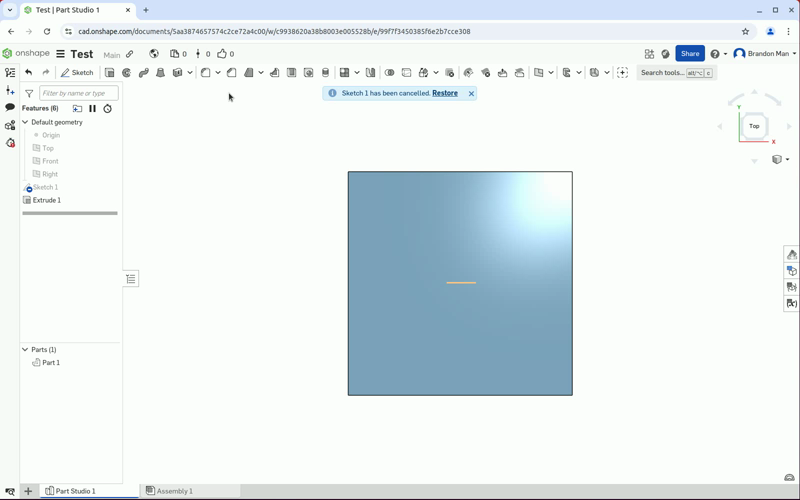
mouse_move(541, 75)
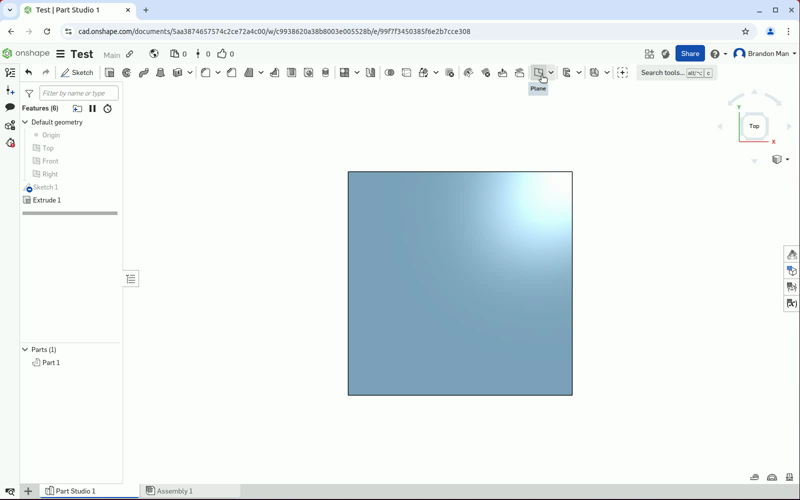
click(541, 75)
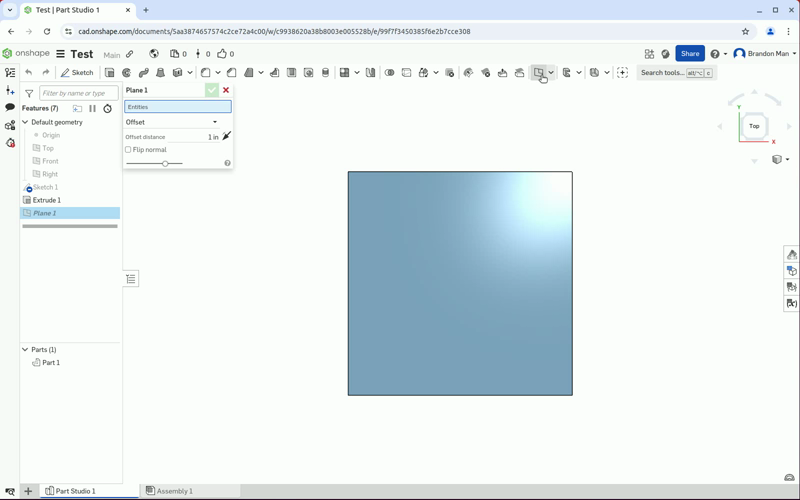
mouse_move(73, 150)
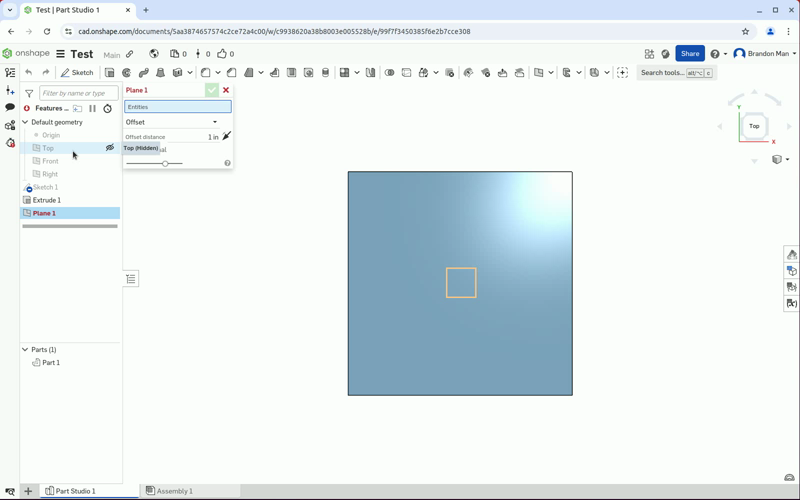
click(73, 150)
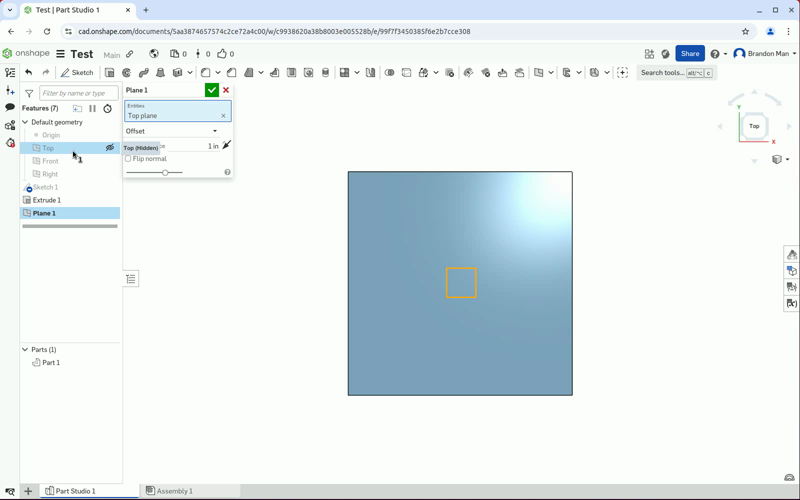
key(tab, 2)
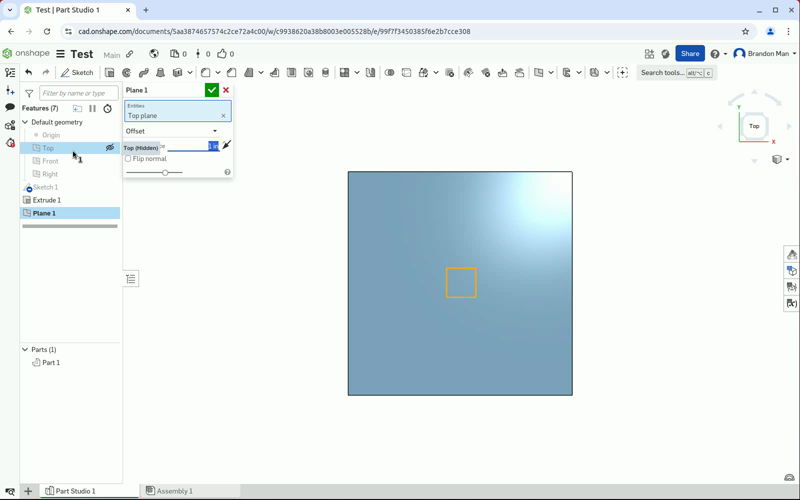
text(23.108)
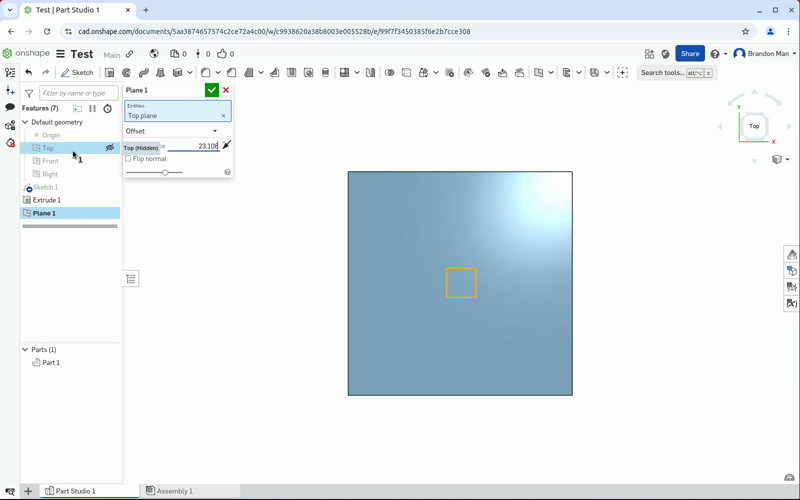
key(enter, 2)
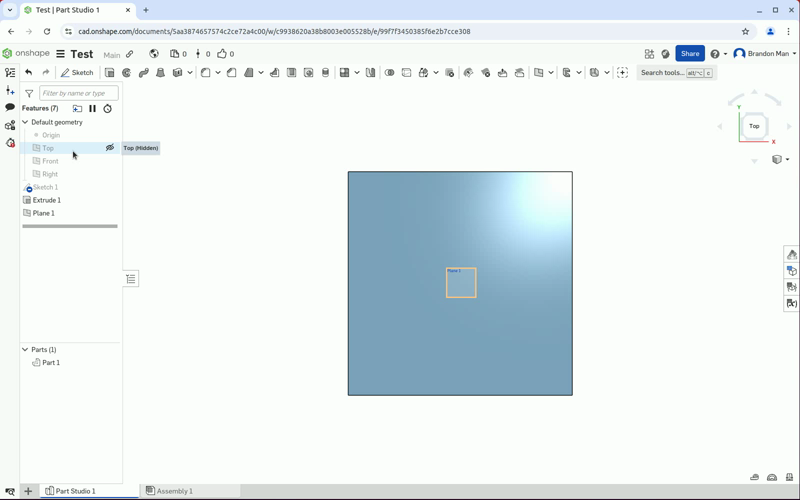
key(shift+s)
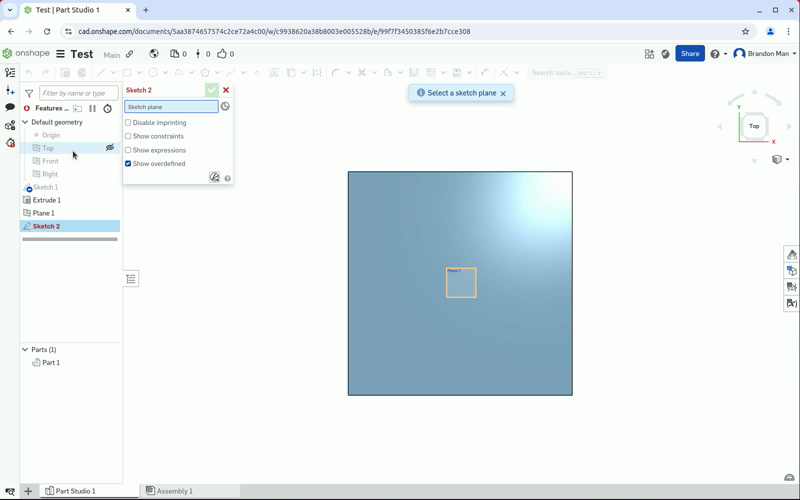
mouse_move(73, 215)
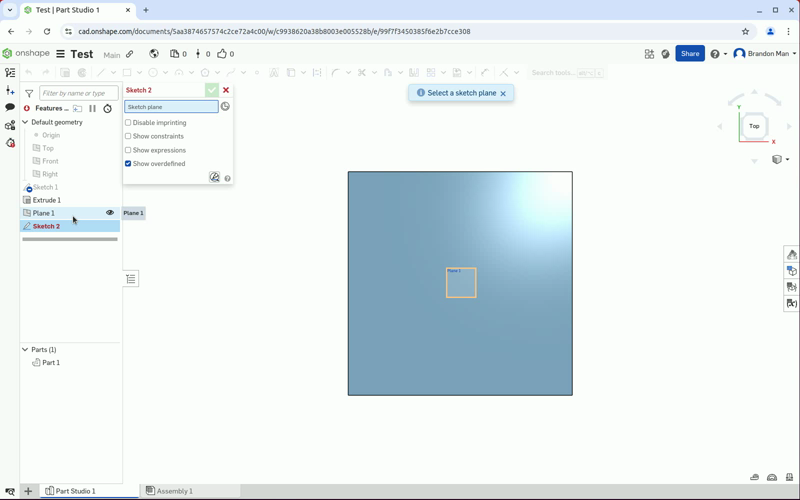
click(73, 215)
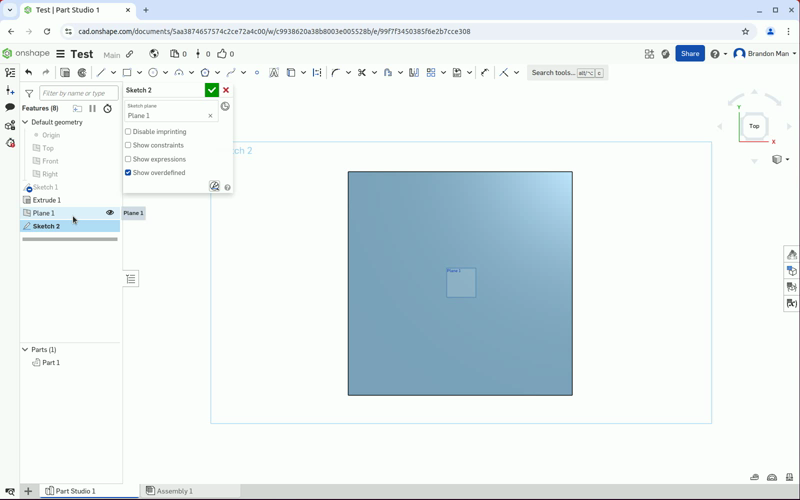
mouse_move(73, 352)
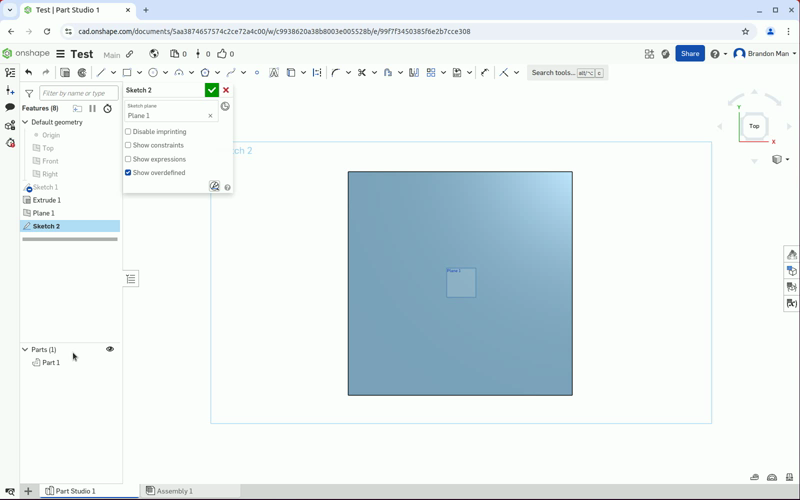
key(y)
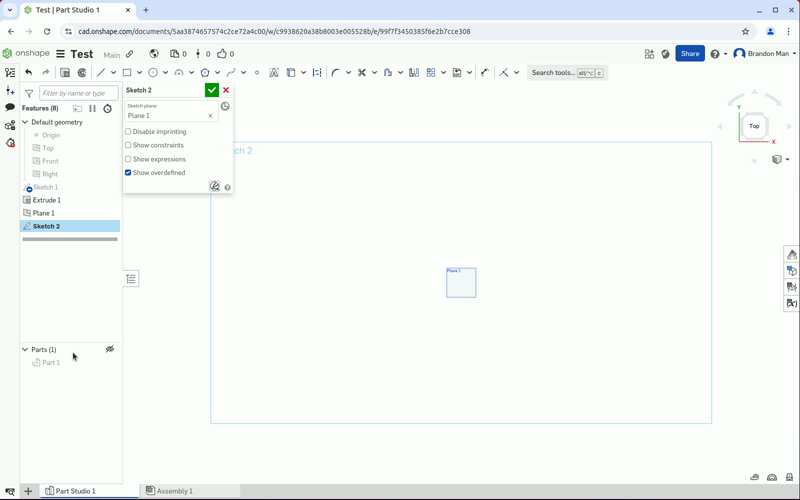
key(l)
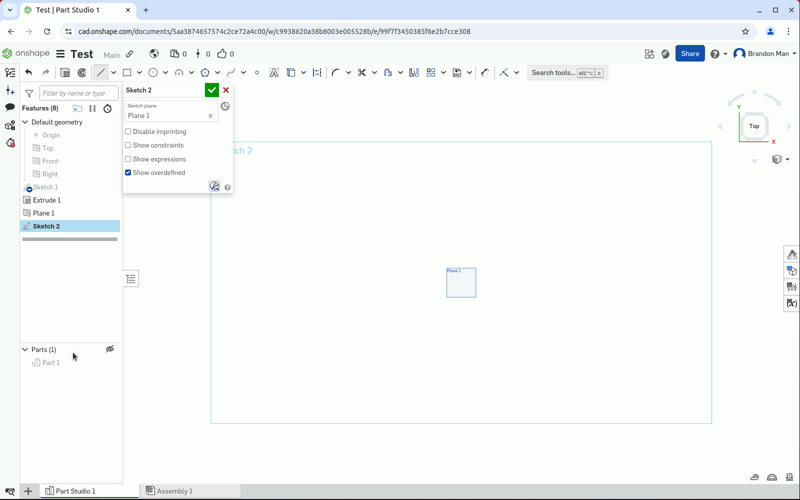
key_down(shift)
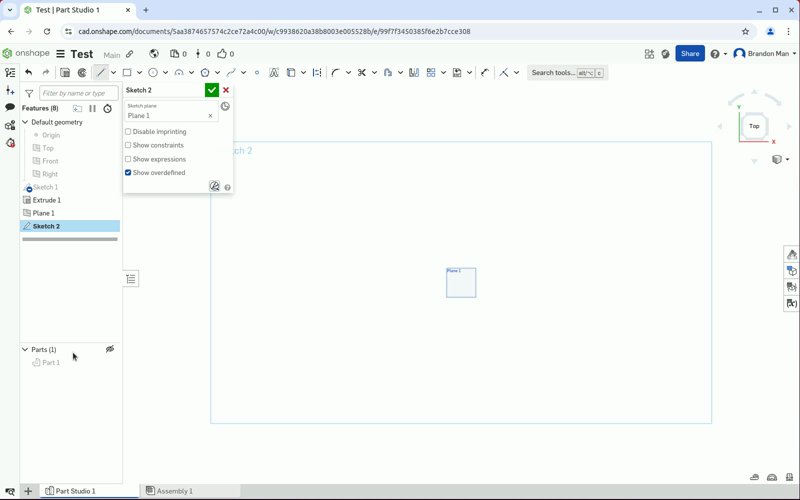
mouse_move(370, 320)
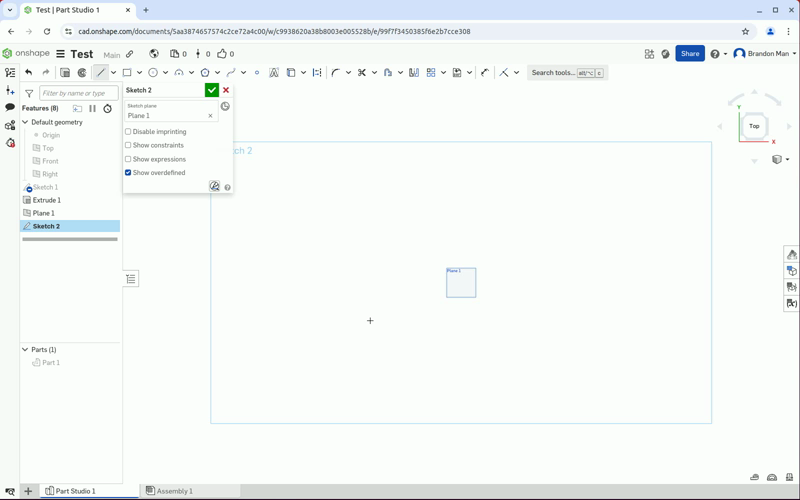
click(370, 320)
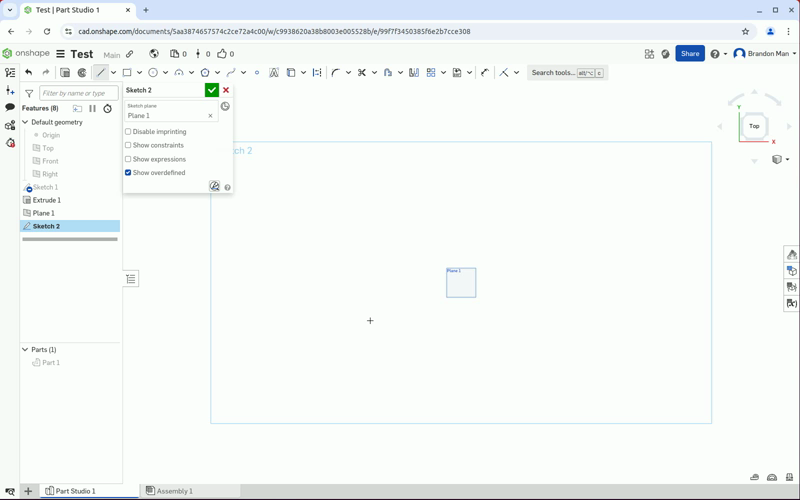
key_up(shift)
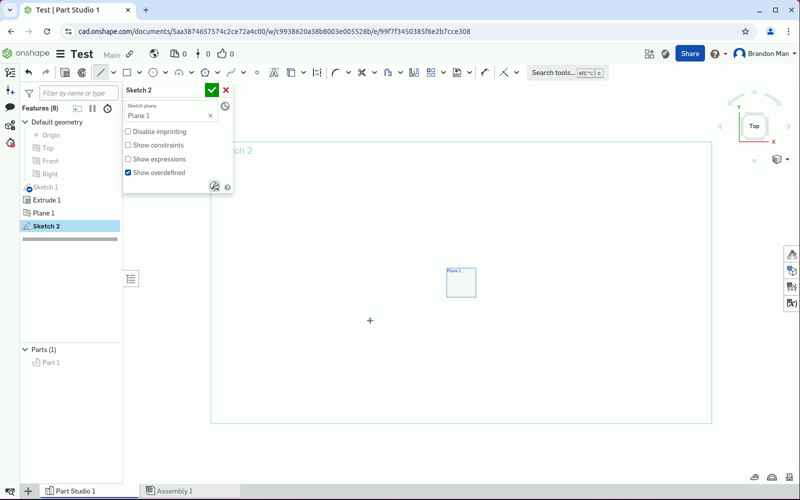
key_down(shift)
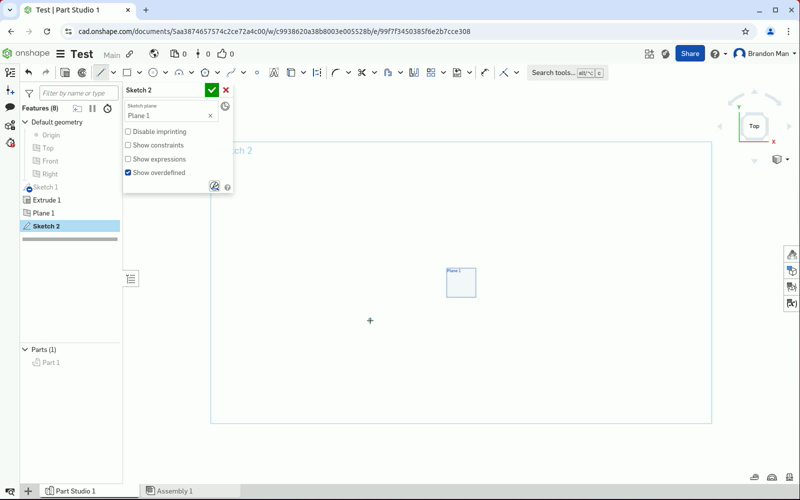
mouse_move(423, 373)
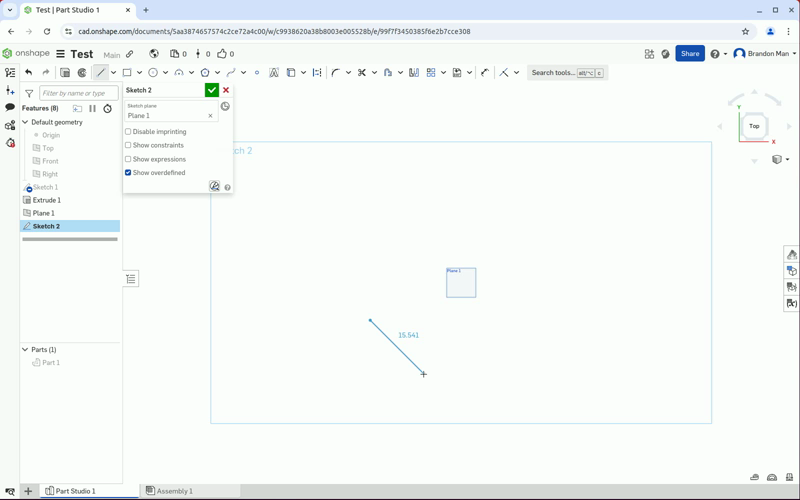
click(423, 373)
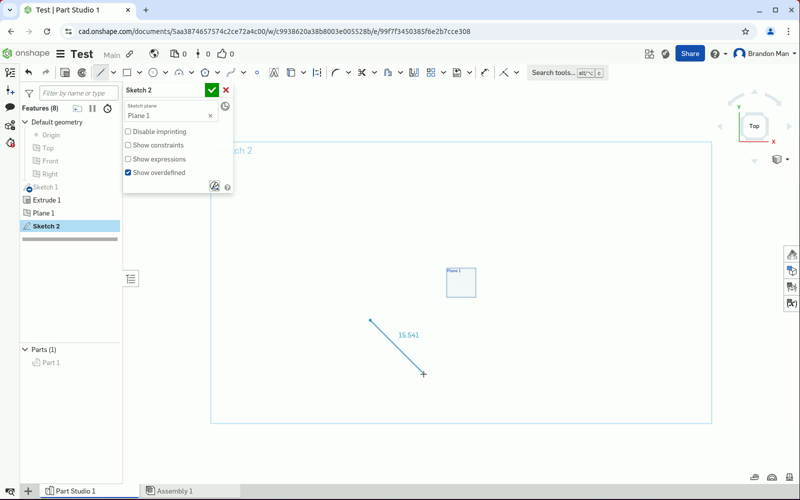
key_up(shift)
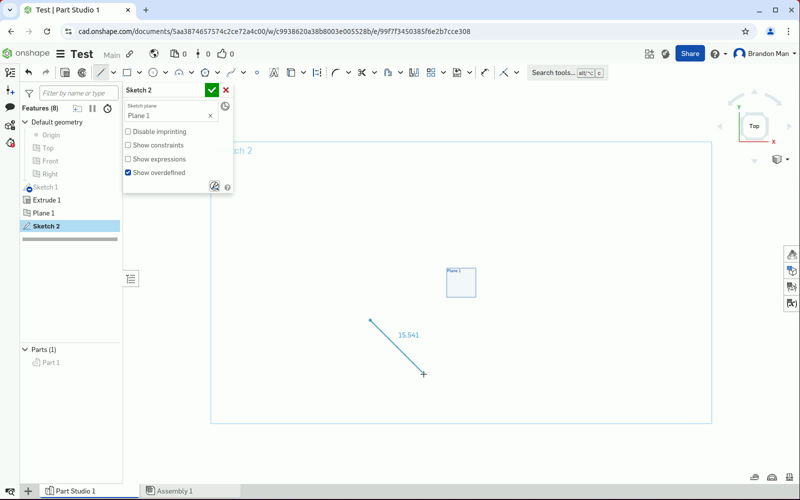
key_down(shift)
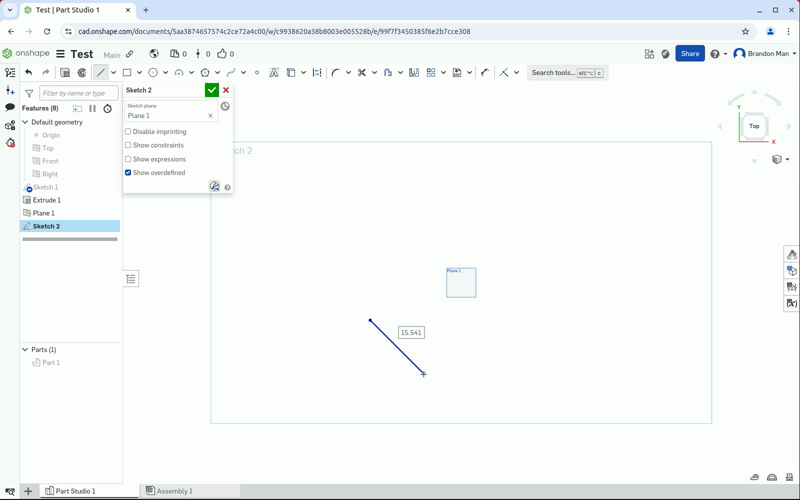
mouse_move(497, 373)
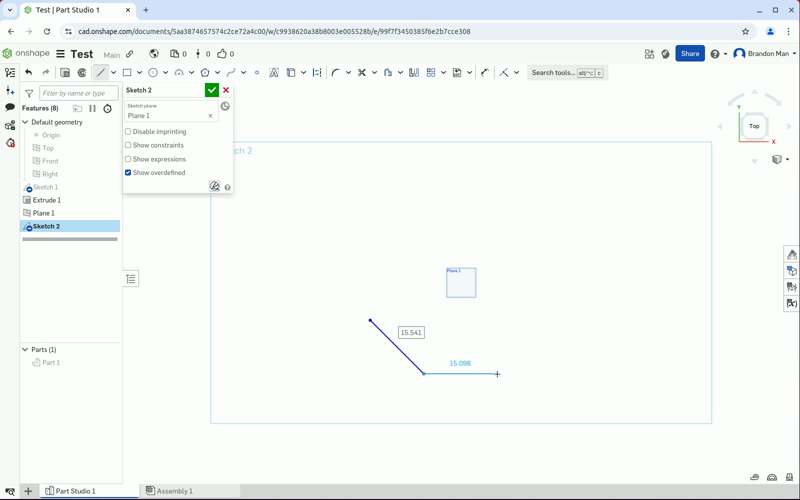
click(497, 373)
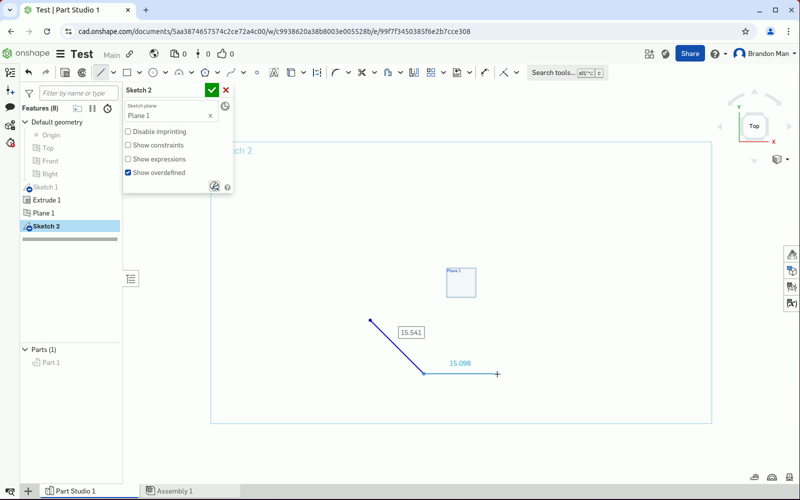
key_up(shift)
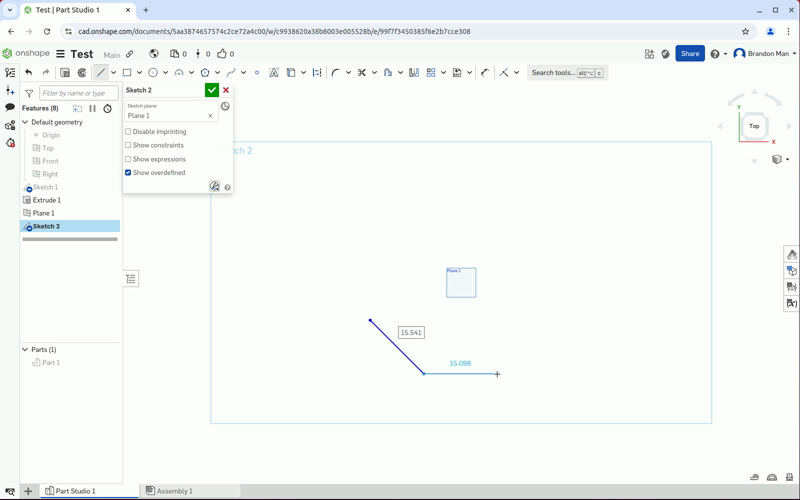
key_down(shift)
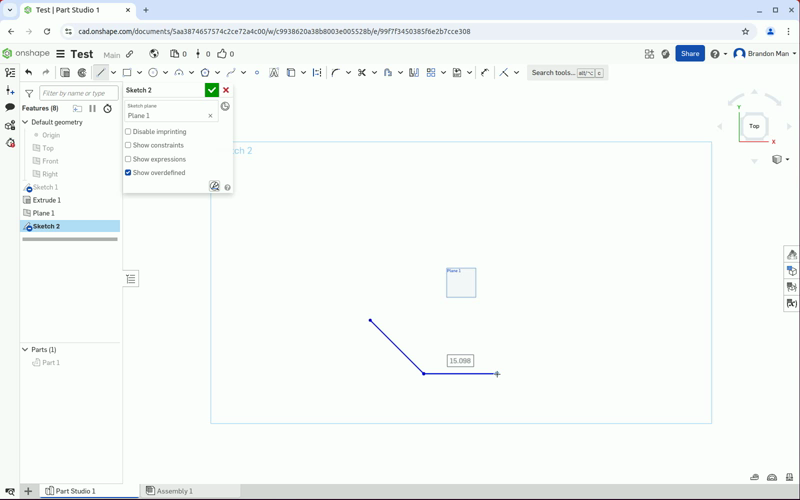
mouse_move(550, 320)
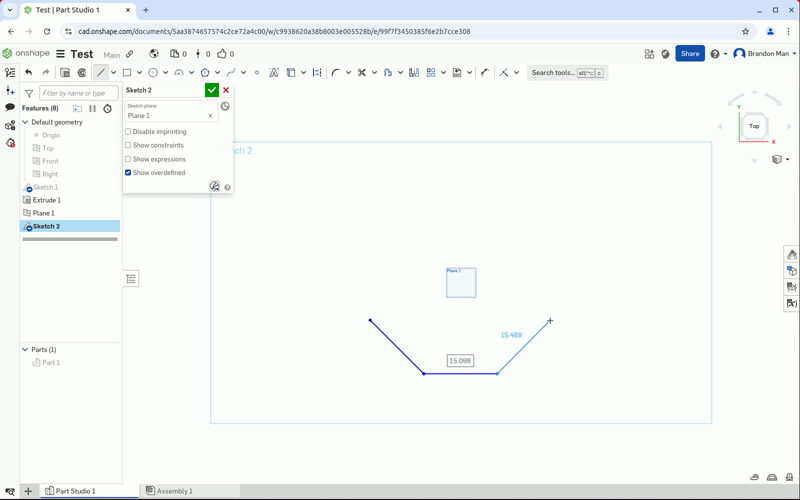
click(550, 320)
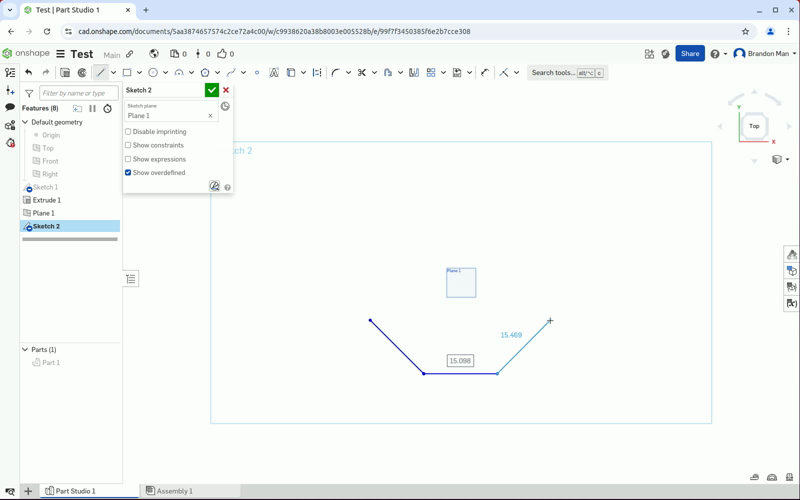
key_up(shift)
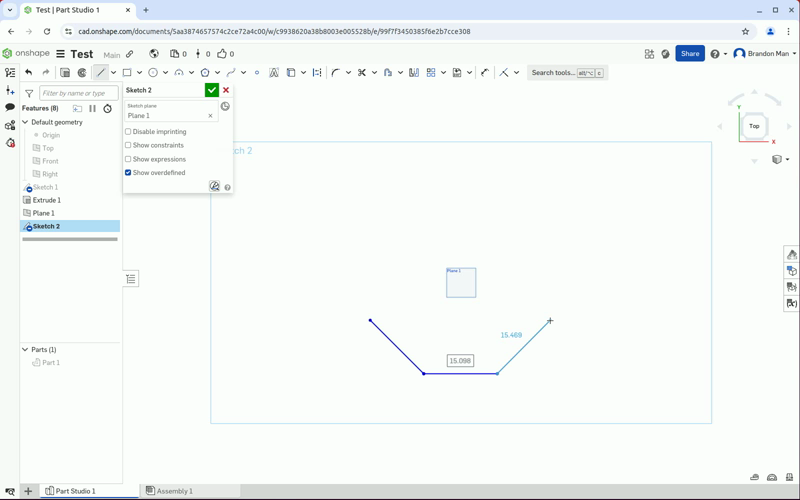
key_down(shift)
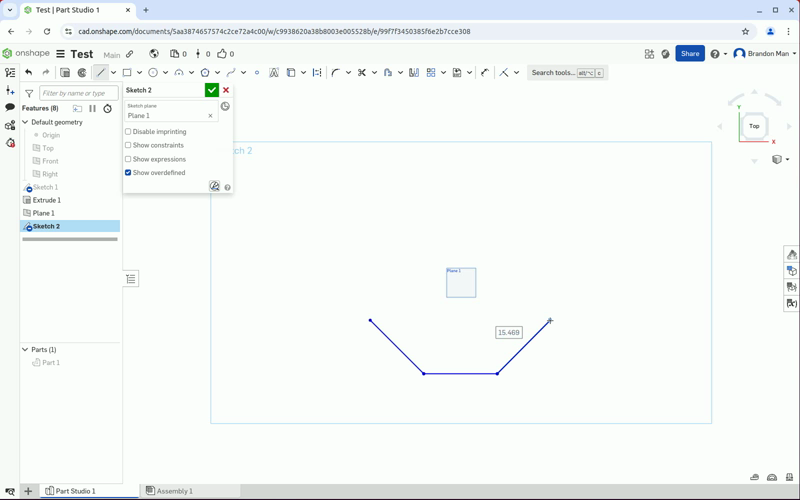
mouse_move(550, 246)
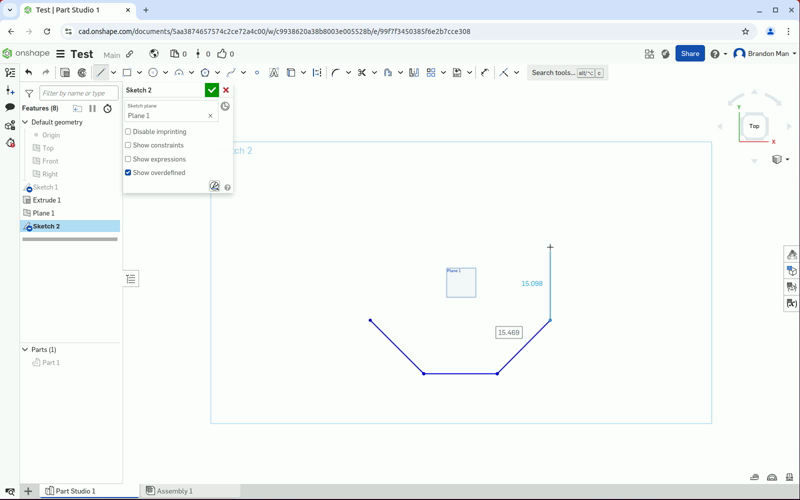
click(550, 246)
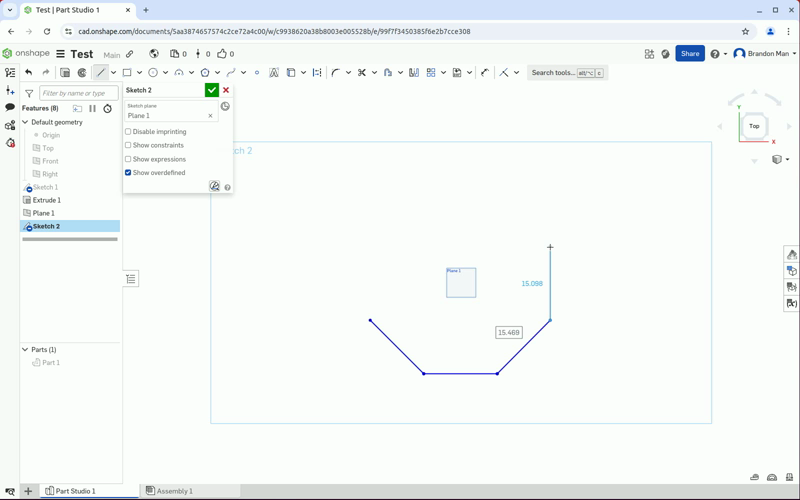
key_up(shift)
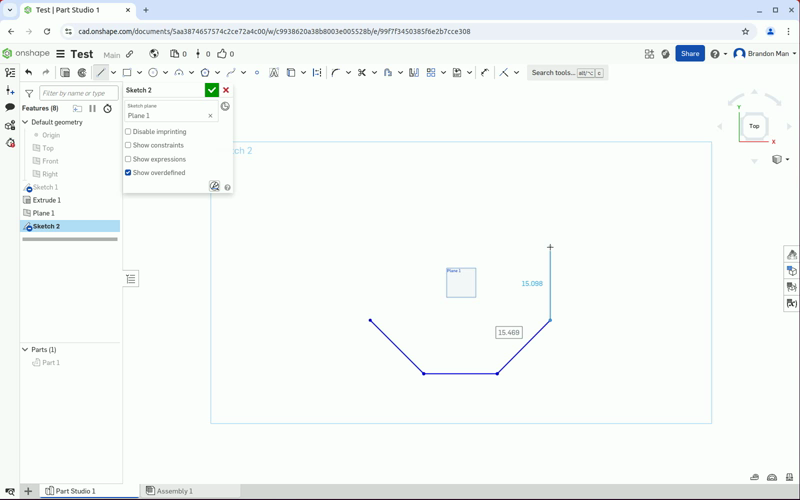
key_down(shift)
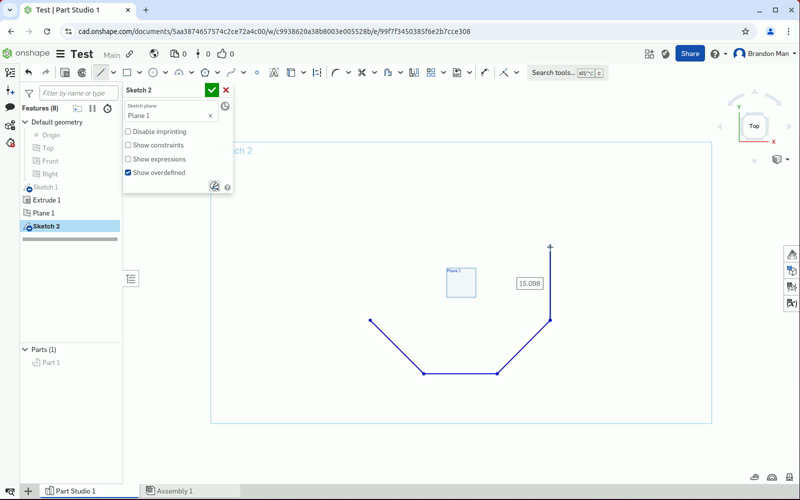
mouse_move(497, 193)
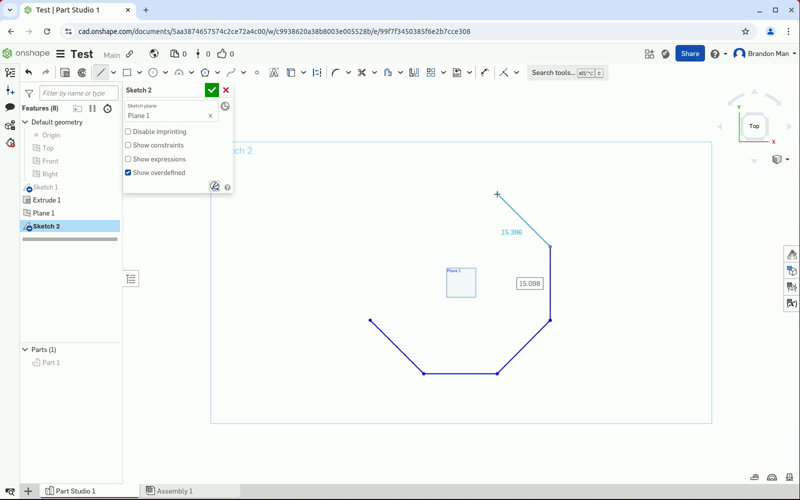
click(497, 193)
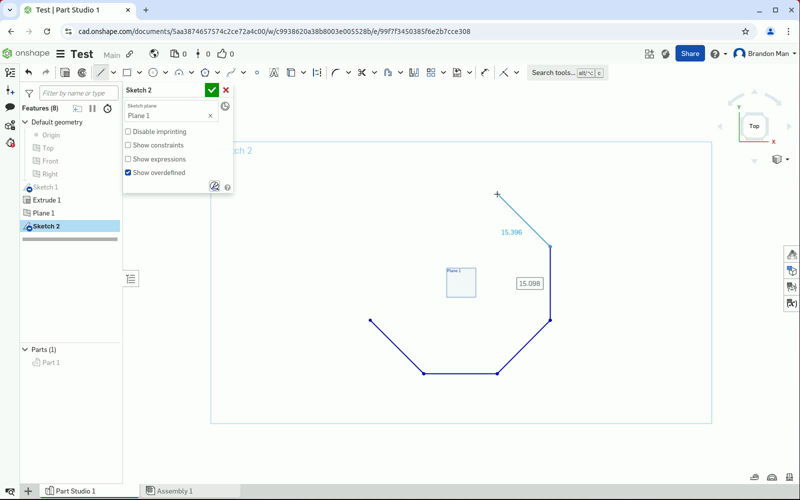
key_up(shift)
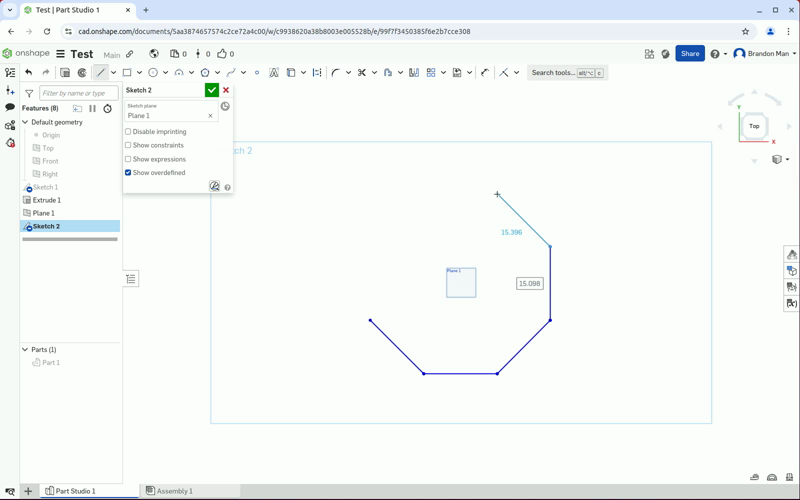
key_down(shift)
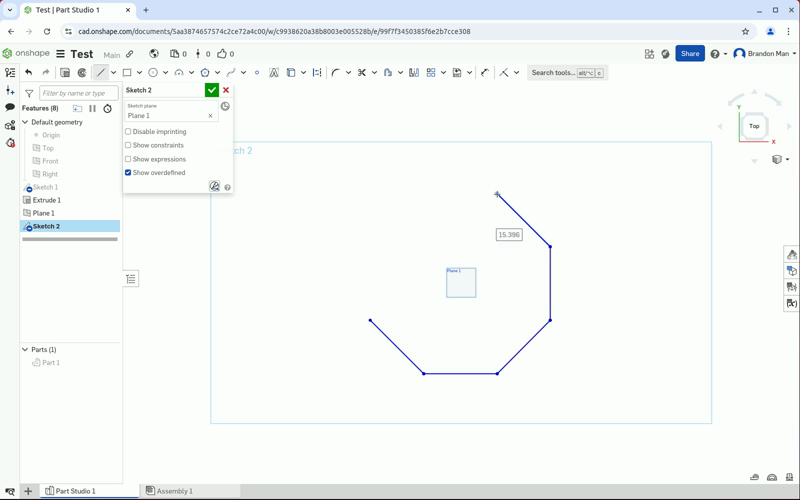
mouse_move(423, 193)
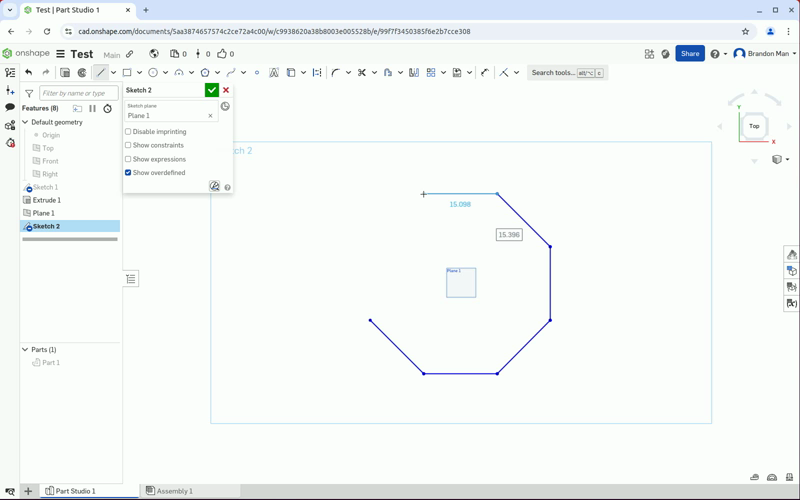
click(423, 193)
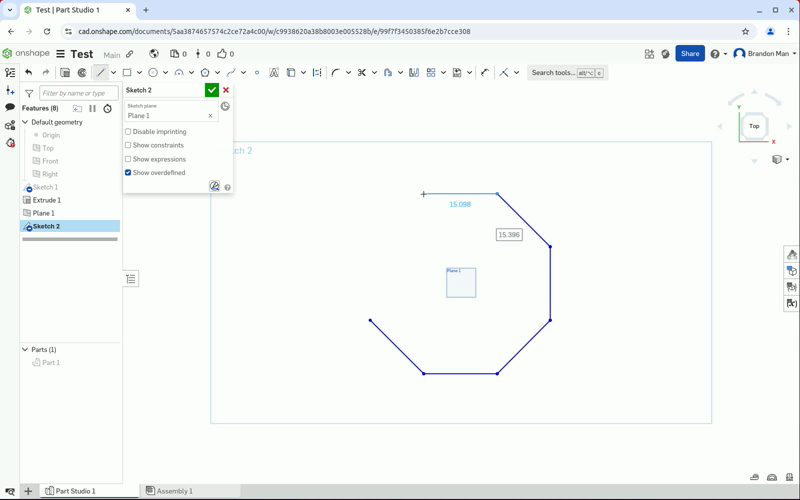
key_up(shift)
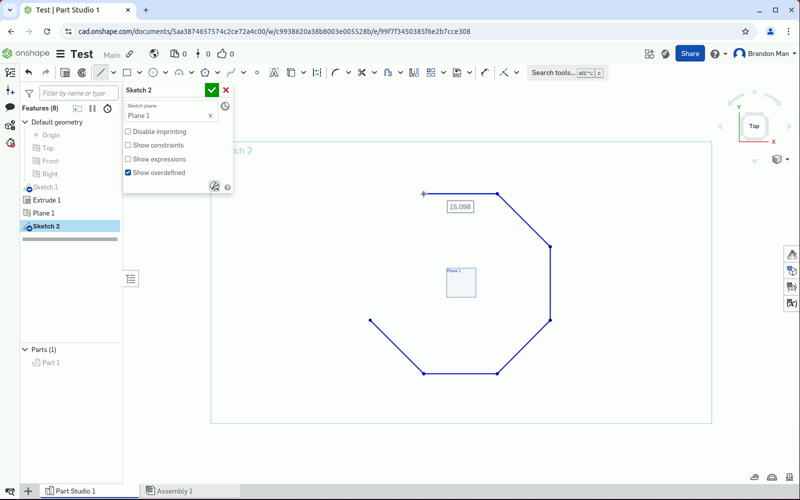
key_down(shift)
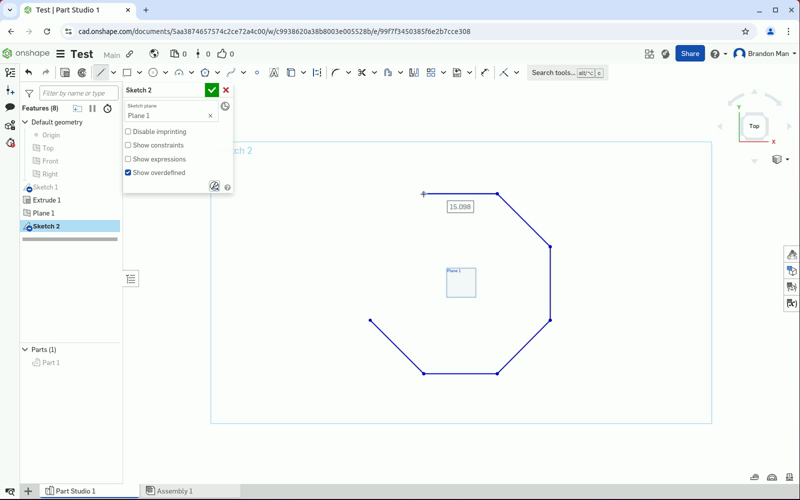
mouse_move(370, 246)
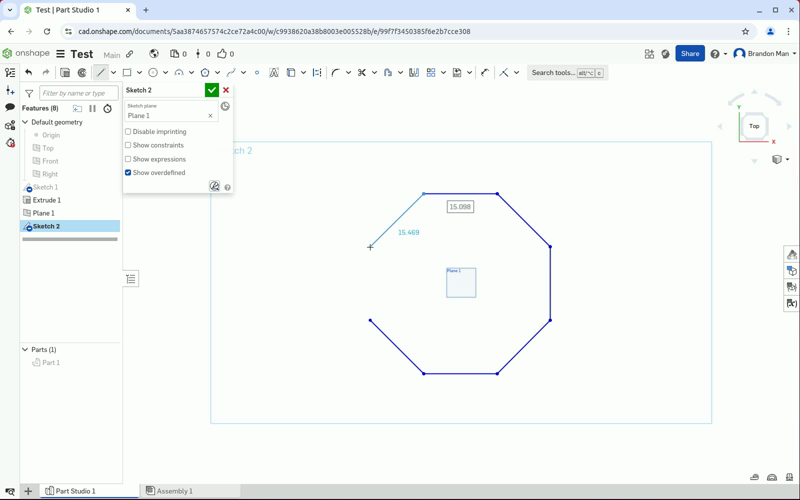
click(370, 246)
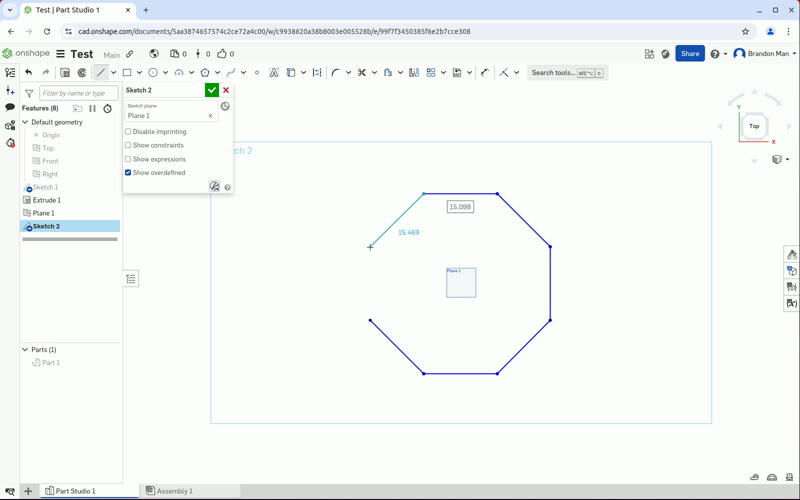
key_up(shift)
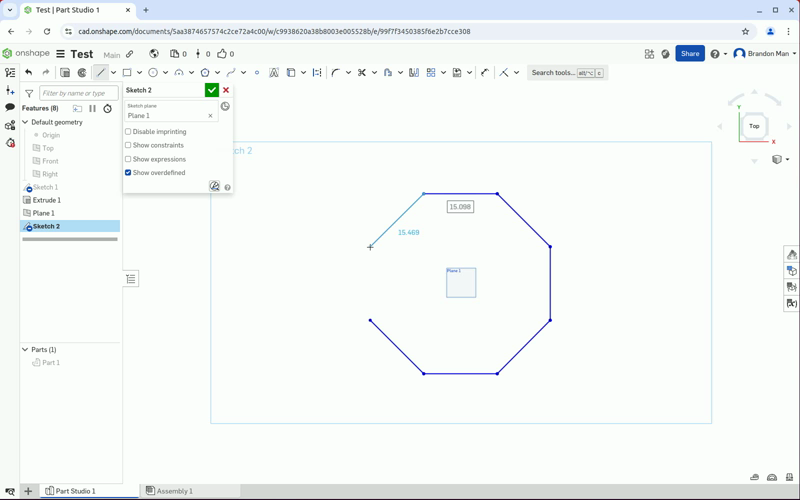
key_down(shift)
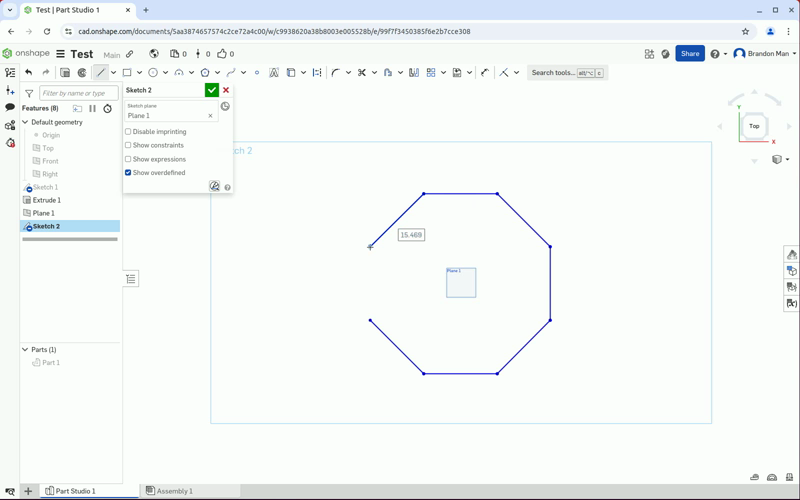
mouse_move(370, 320)
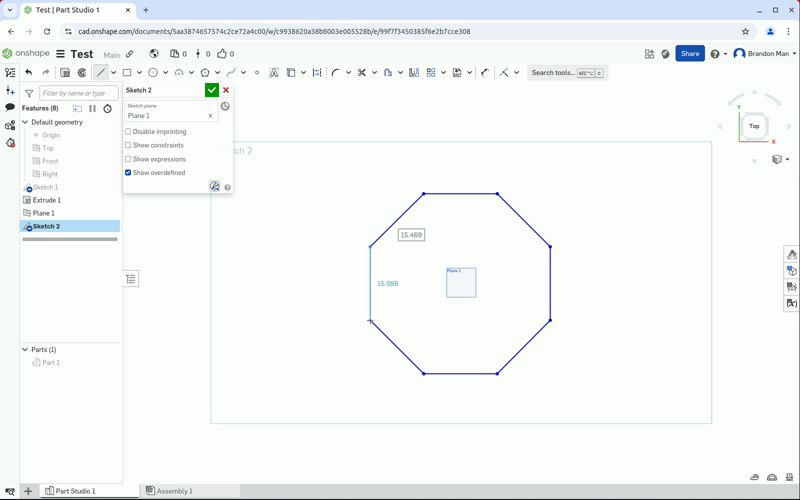
key_up(shift)
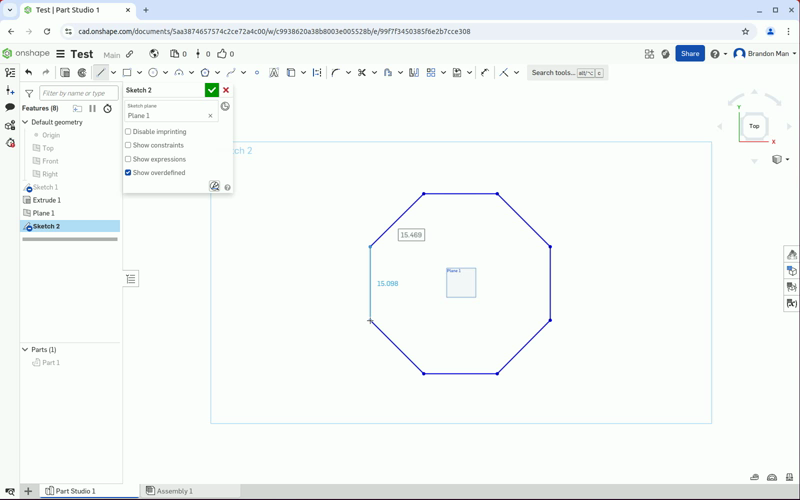
click(370, 320)
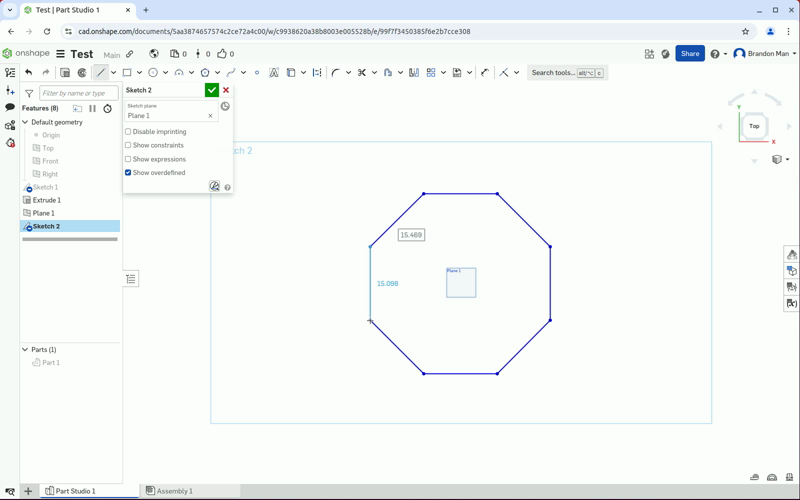
key(esc)
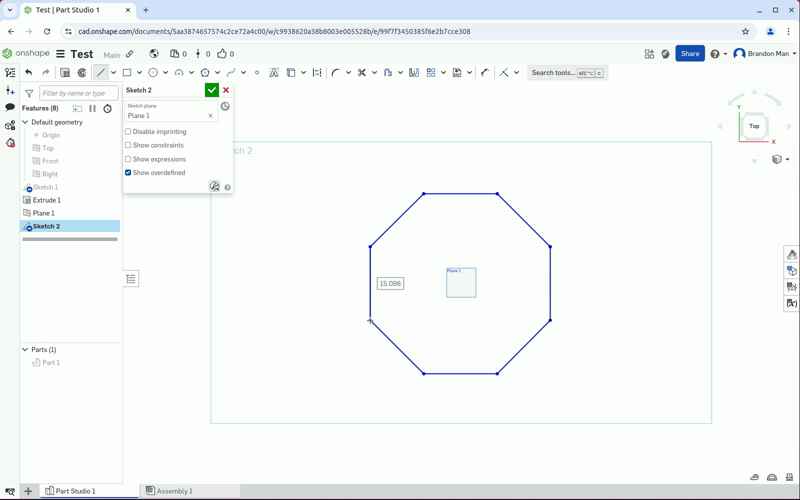
mouse_move(426, 247)
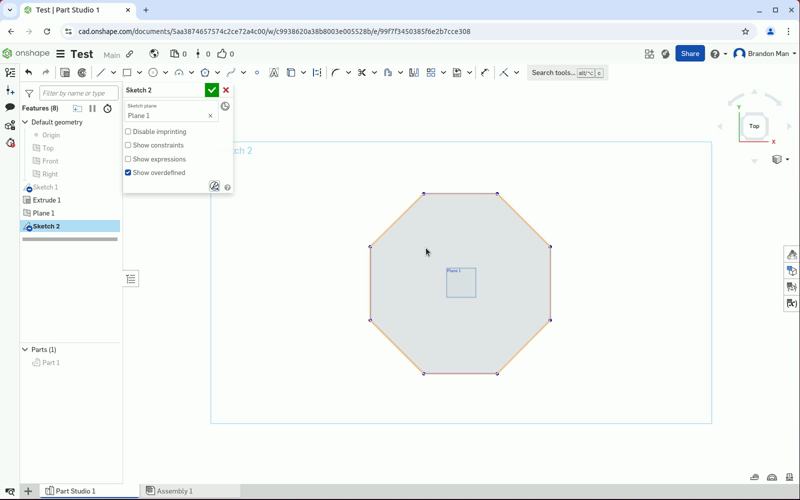
click(426, 247)
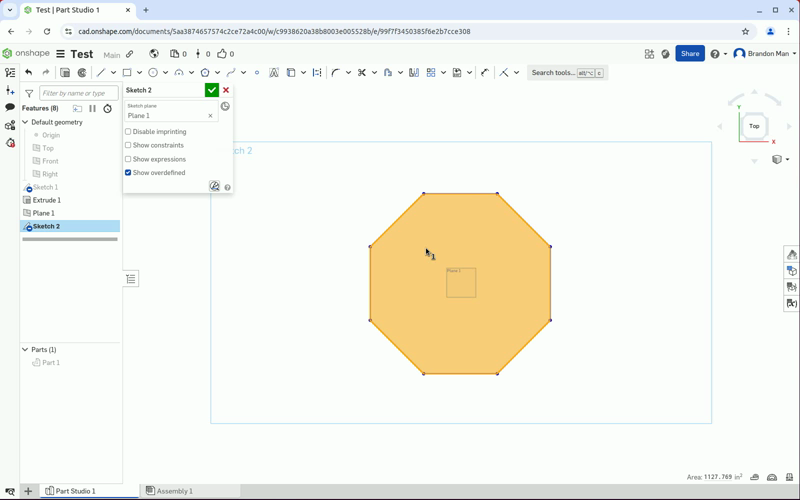
mouse_move(73, 352)
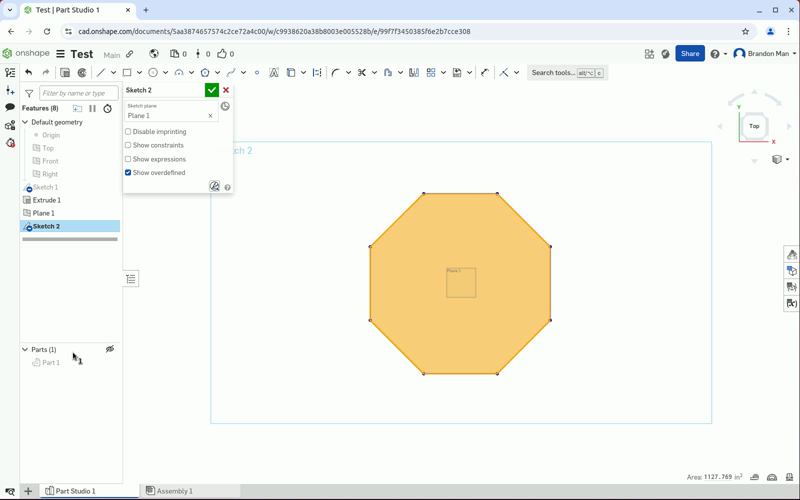
key(shift+y)
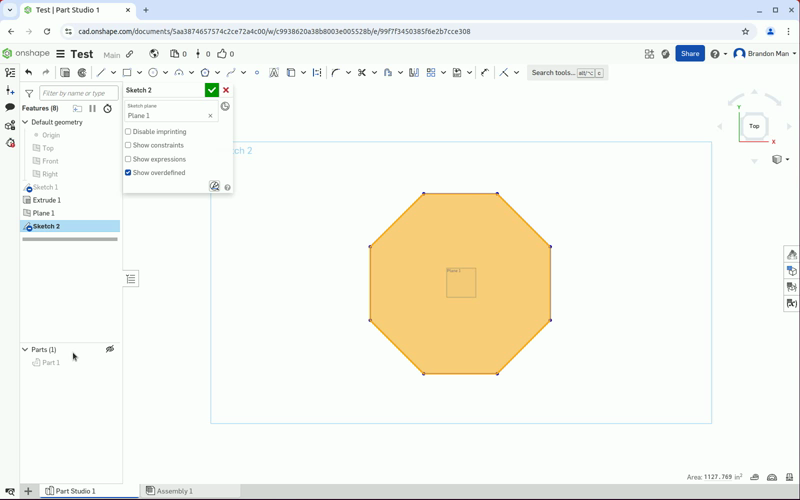
key(shift+e)
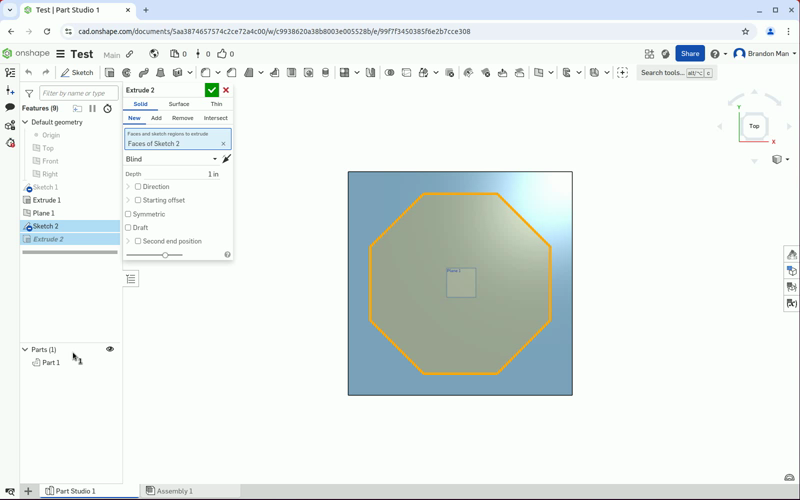
mouse_move(143, 106)
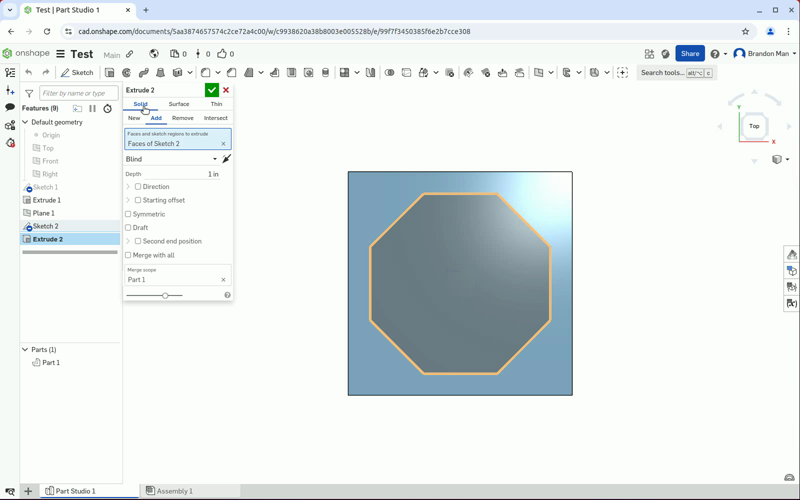
click(143, 106)
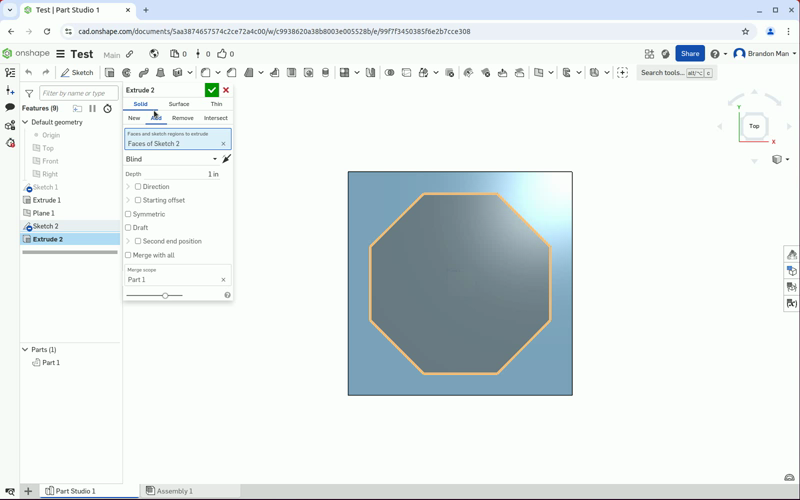
mouse_move(186, 120)
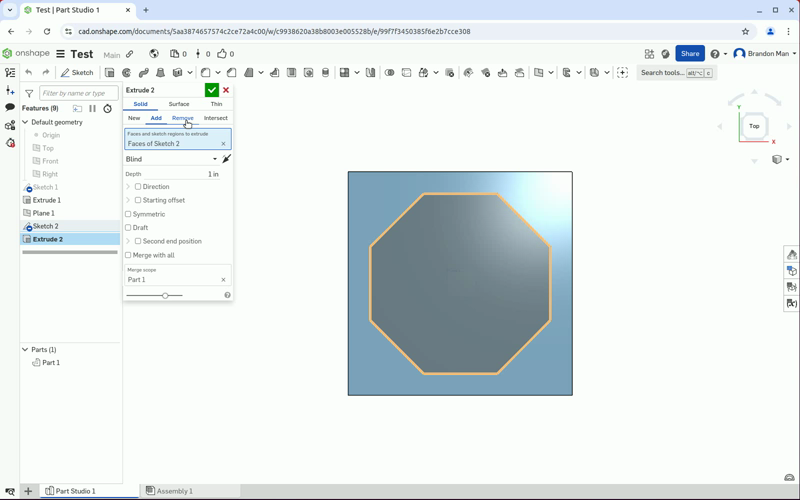
click(186, 120)
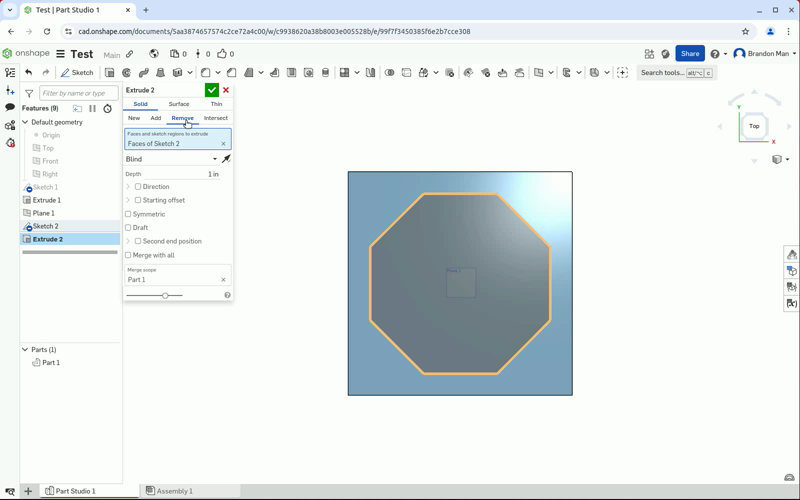
key(tab, 4)
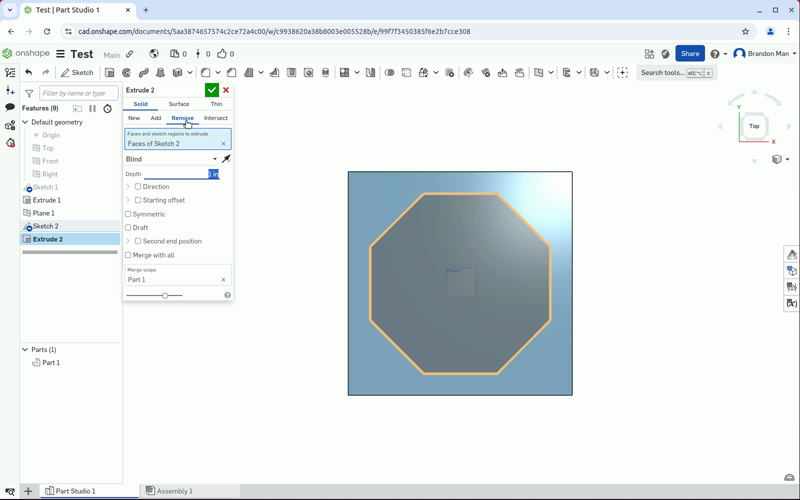
text(13.961)
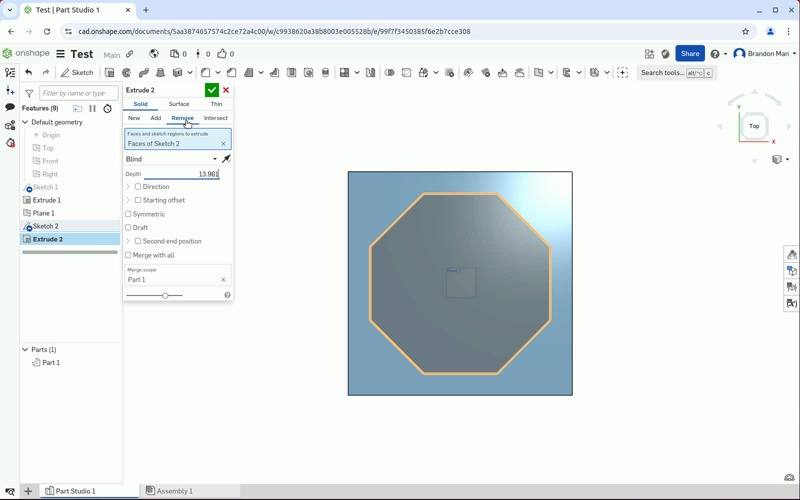
key(tab, 6)
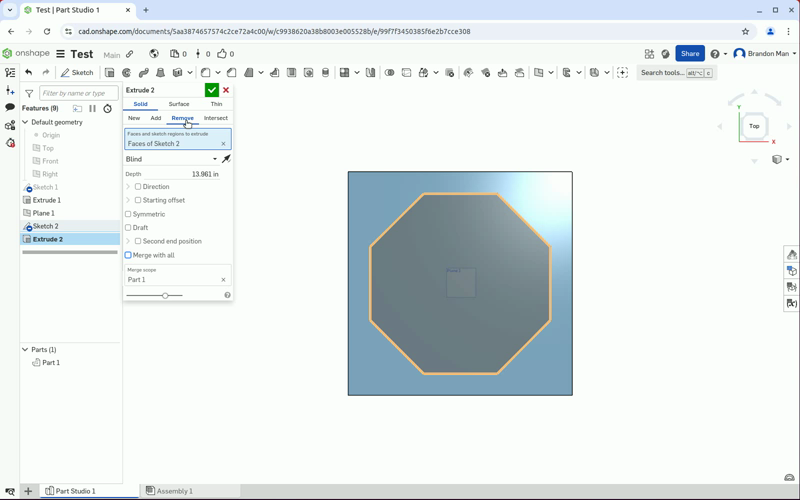
key(space)
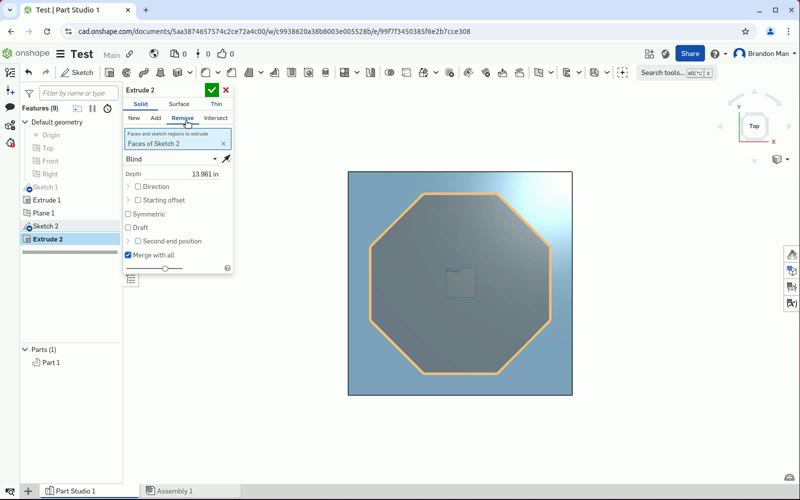
key(enter)
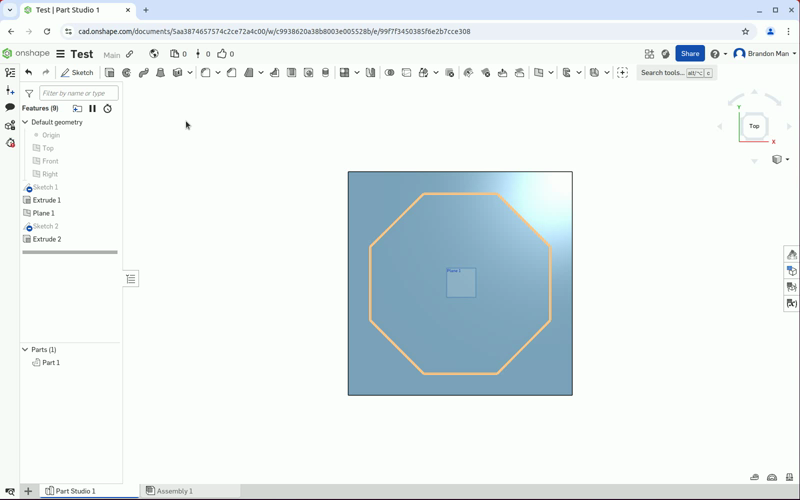
key(shift+h)
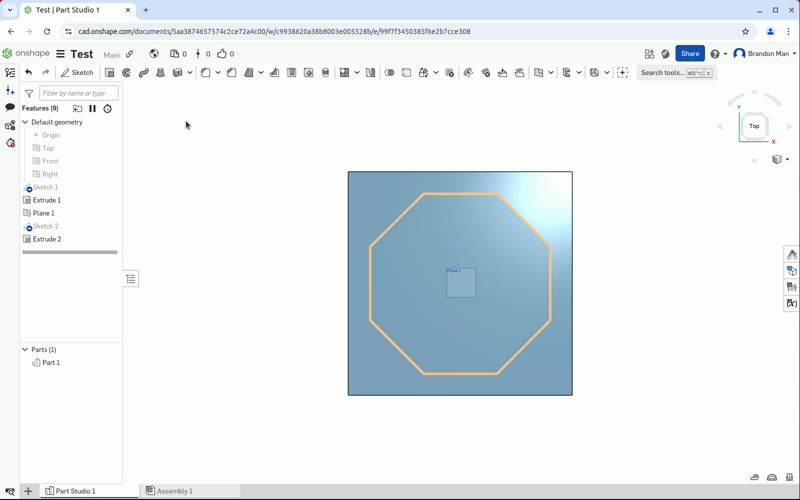
key(shift+h)
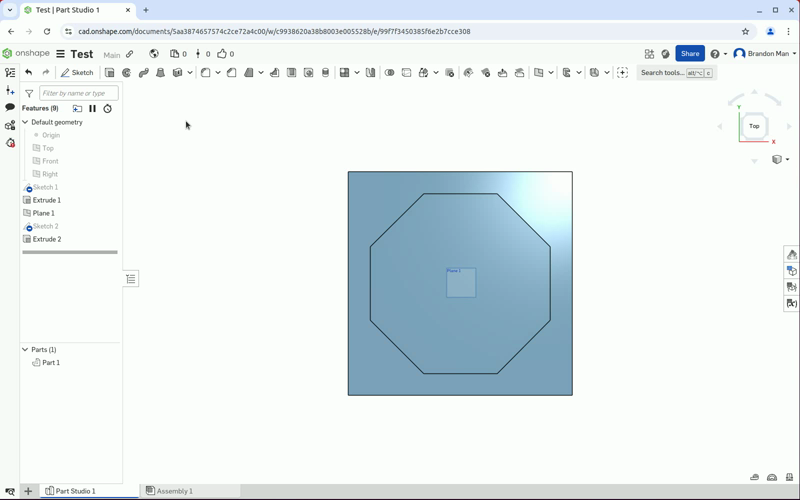
mouse_move(73, 189)
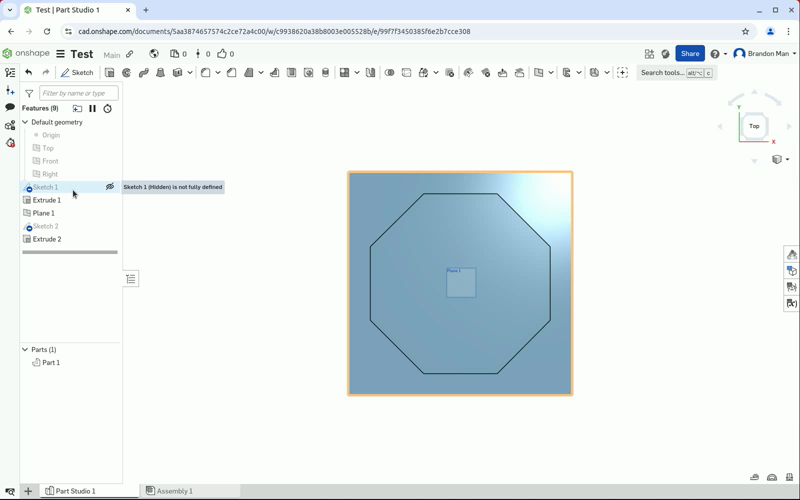
click(73, 189)
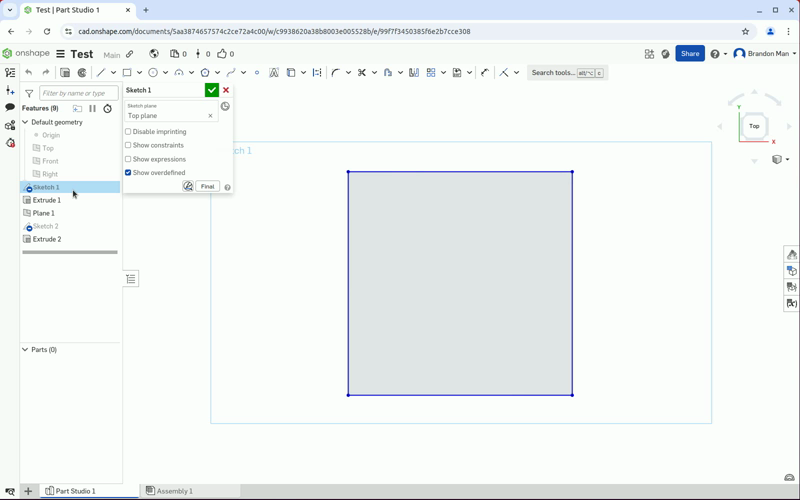
mouse_move(229, 92)
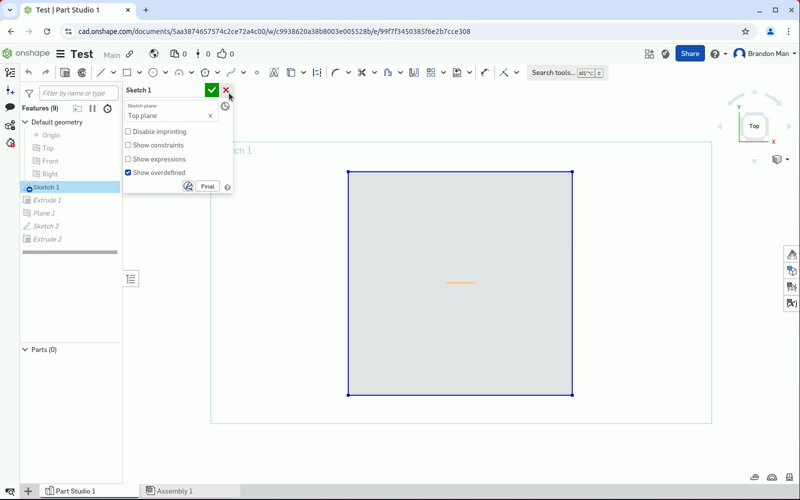
click(229, 92)
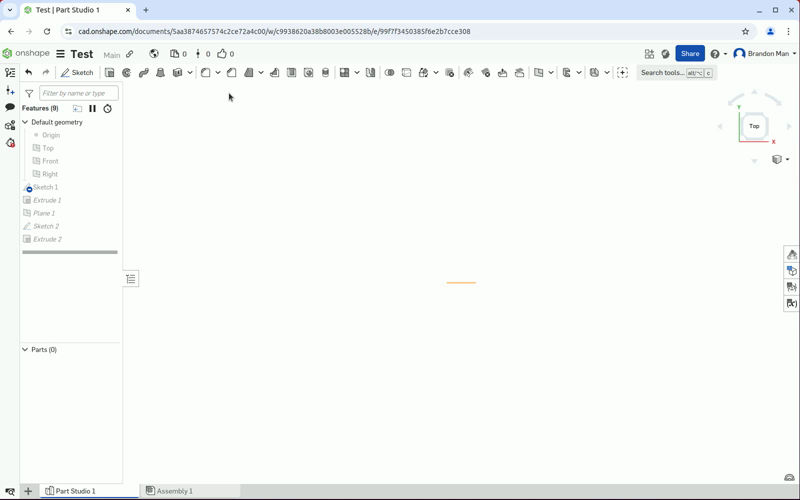
mouse_move(541, 75)
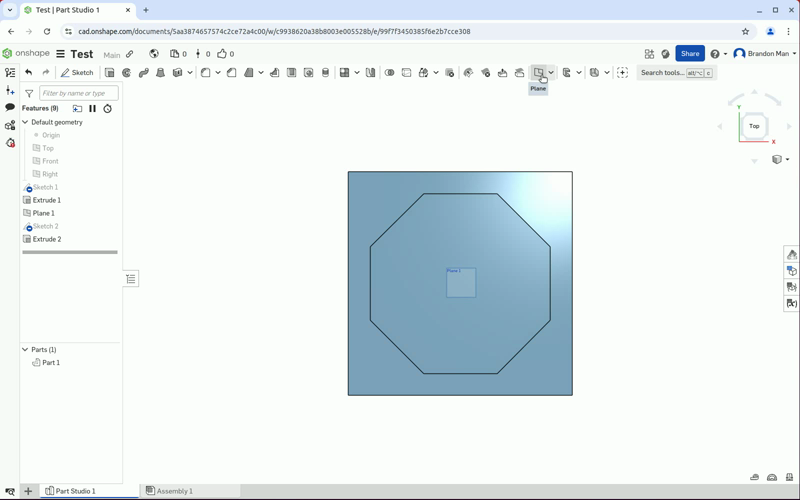
click(541, 75)
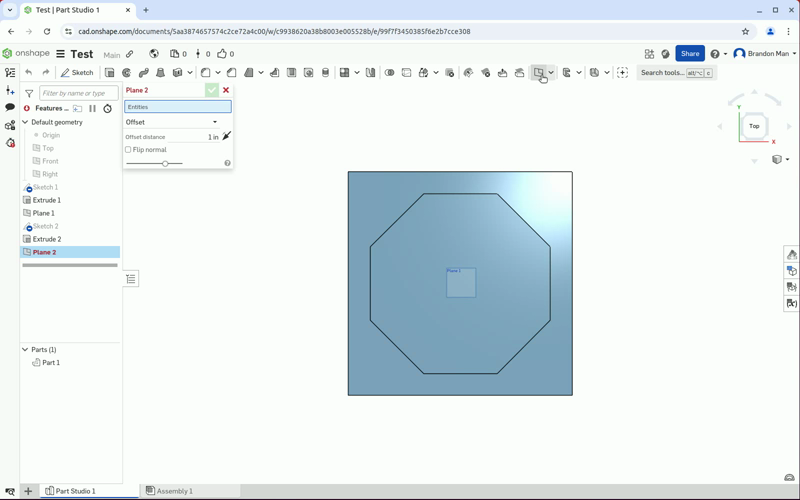
mouse_move(73, 150)
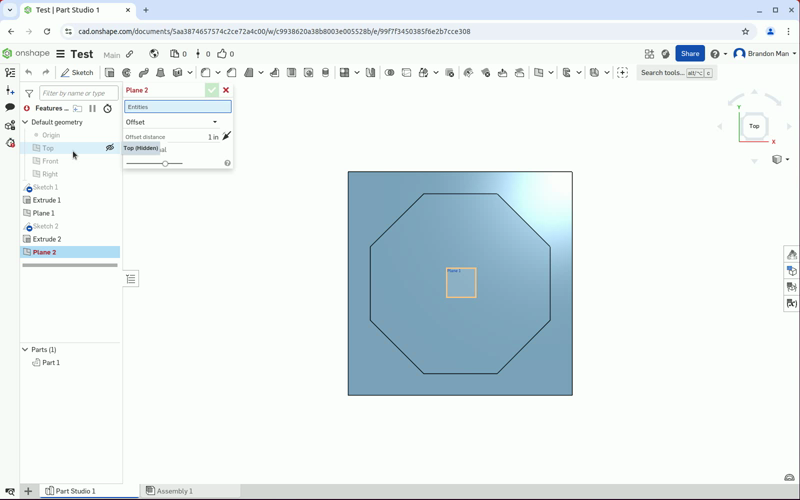
click(73, 150)
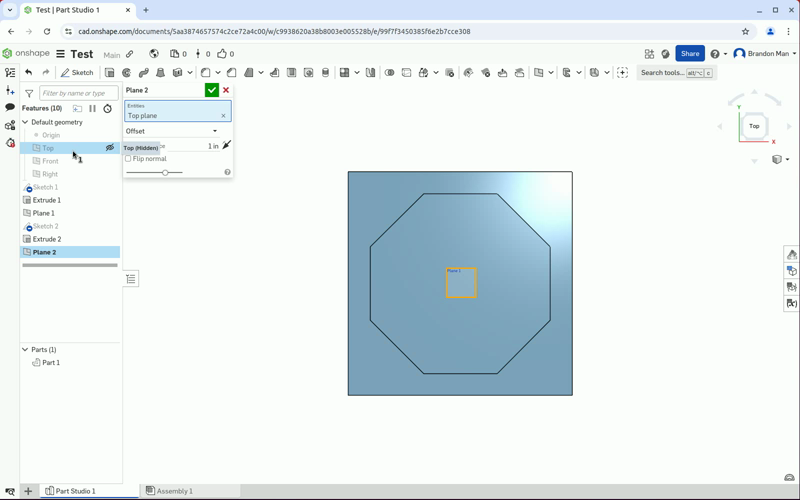
key(tab, 2)
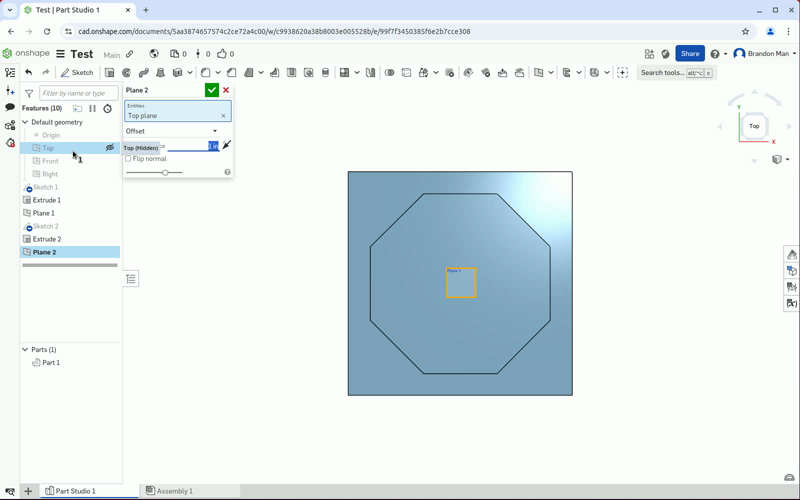
text(9.151)
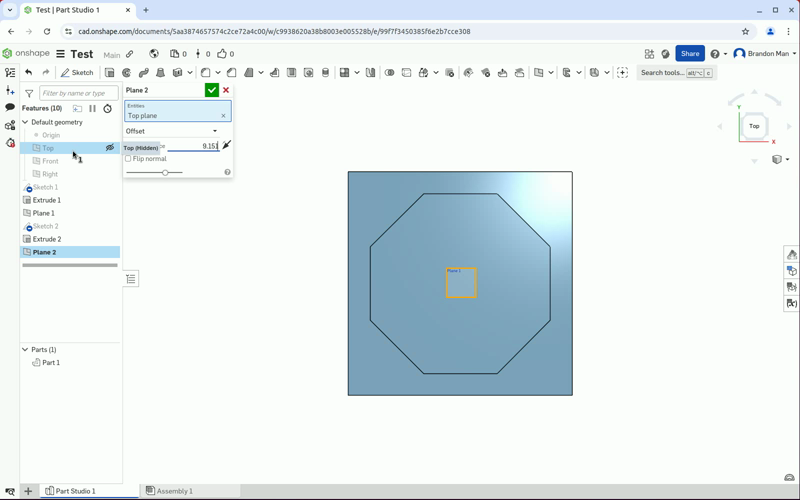
key(enter, 2)
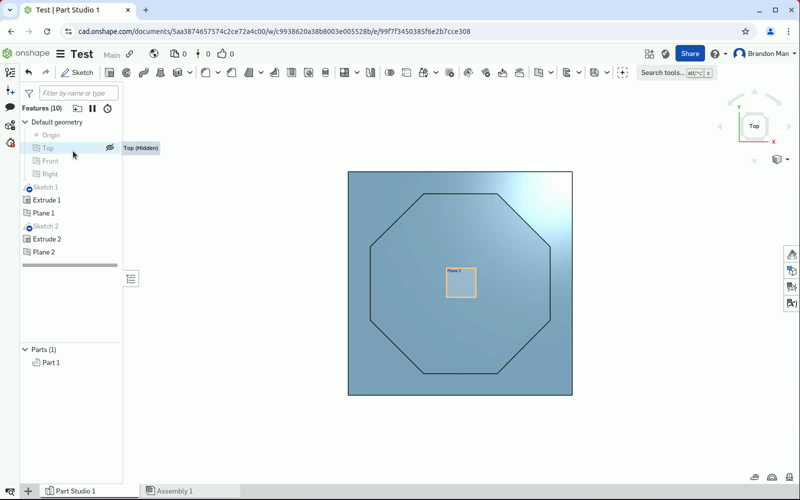
key(shift+s)
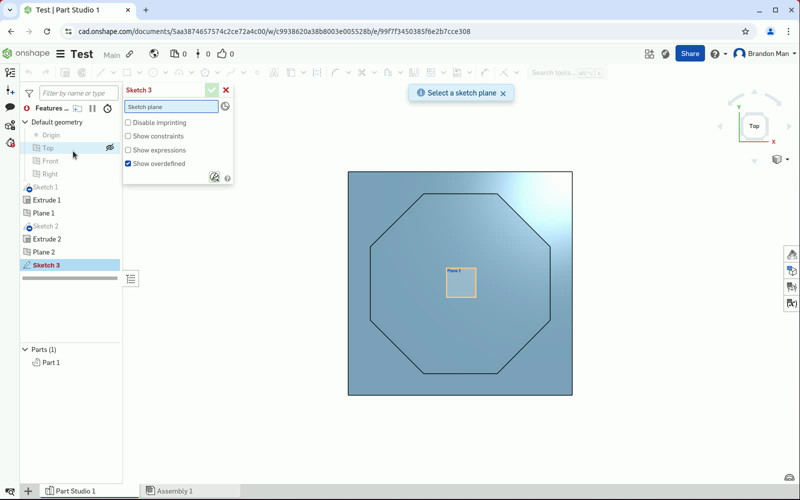
mouse_move(73, 254)
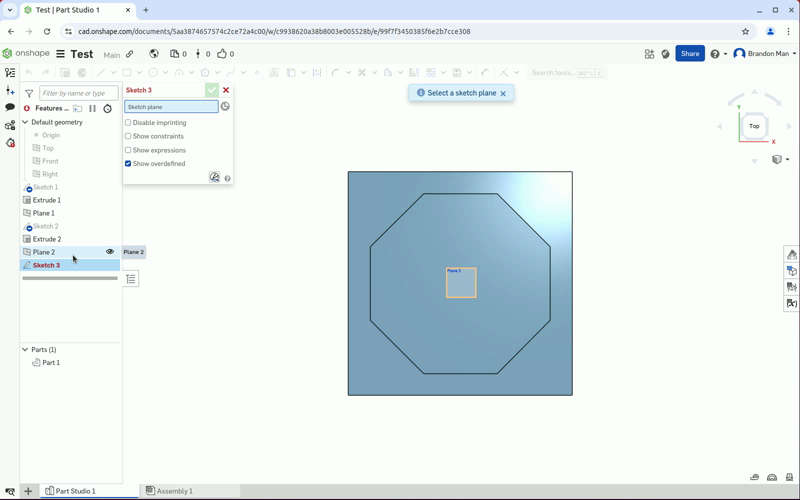
click(73, 254)
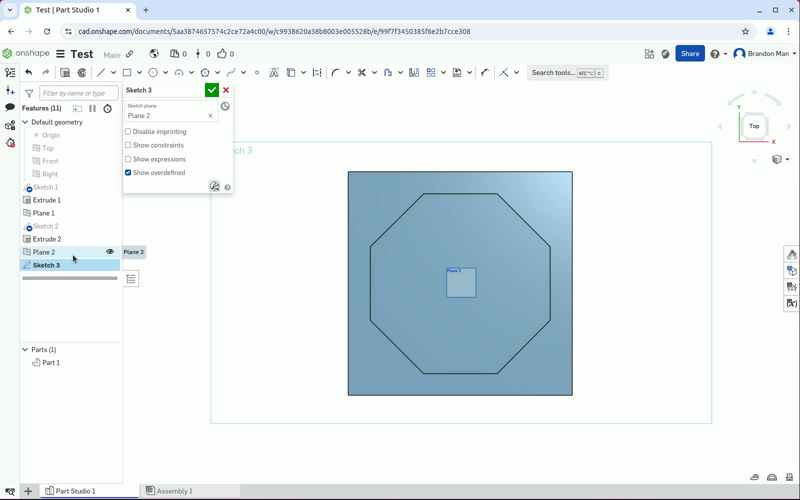
mouse_move(73, 352)
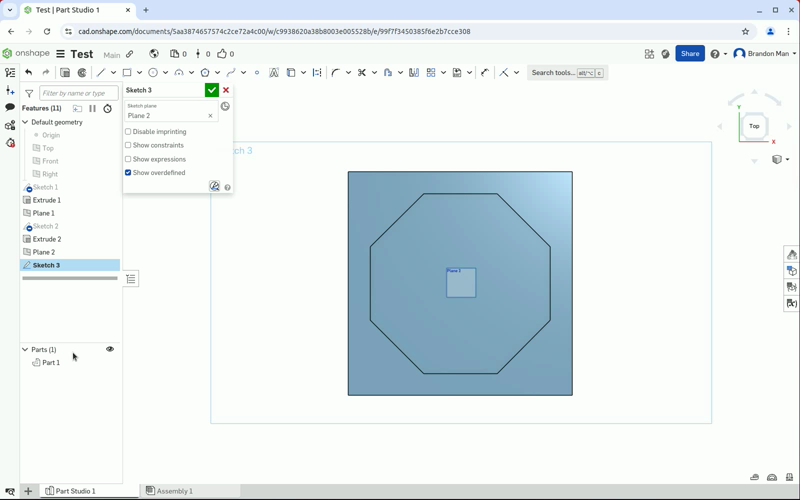
key(y)
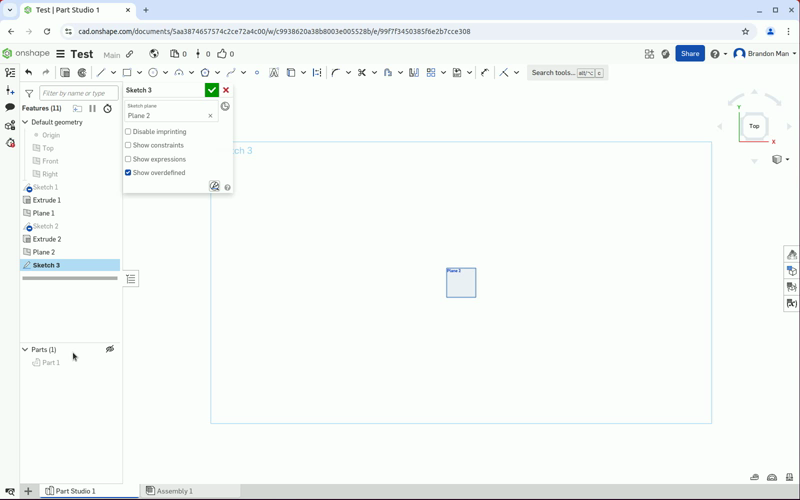
key(c)
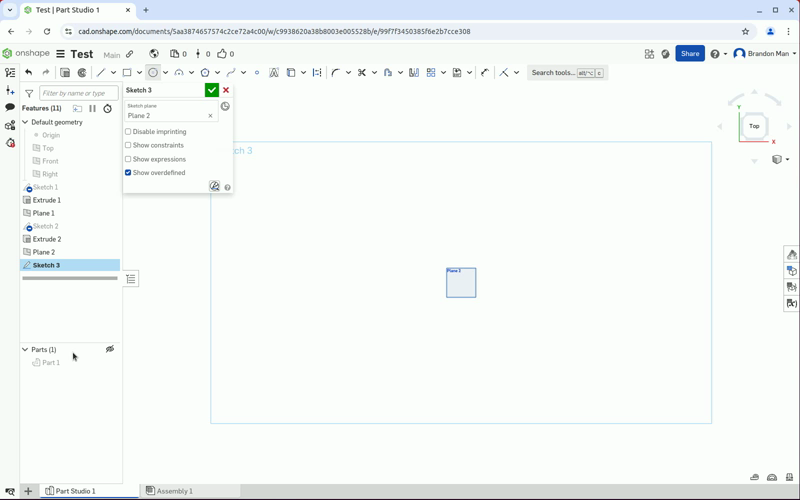
key_down(shift)
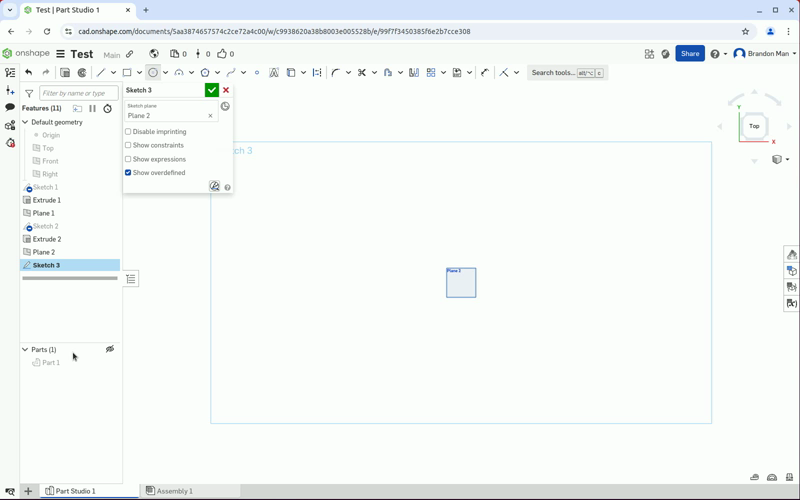
mouse_move(461, 282)
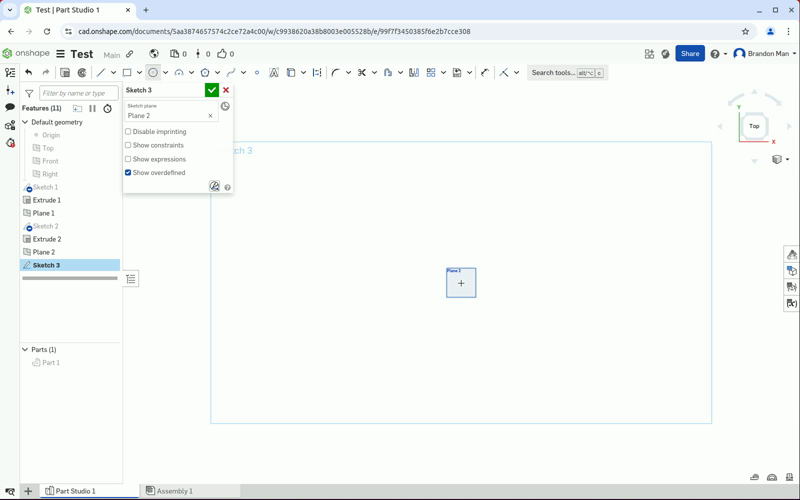
click(461, 282)
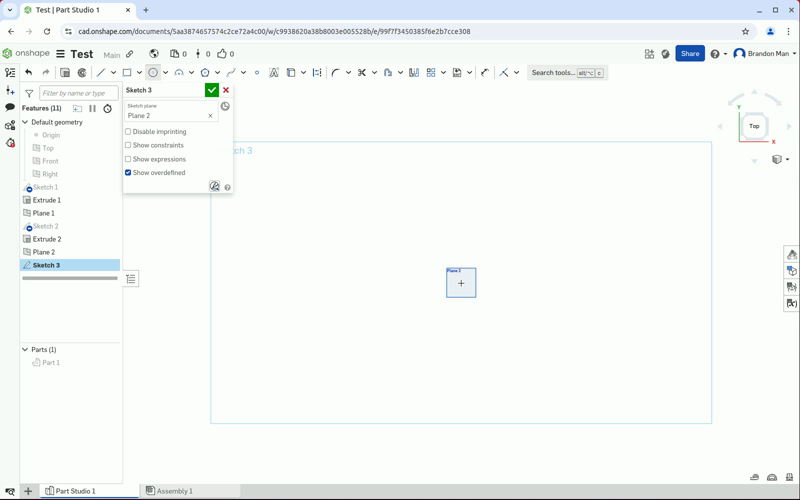
key_up(shift)
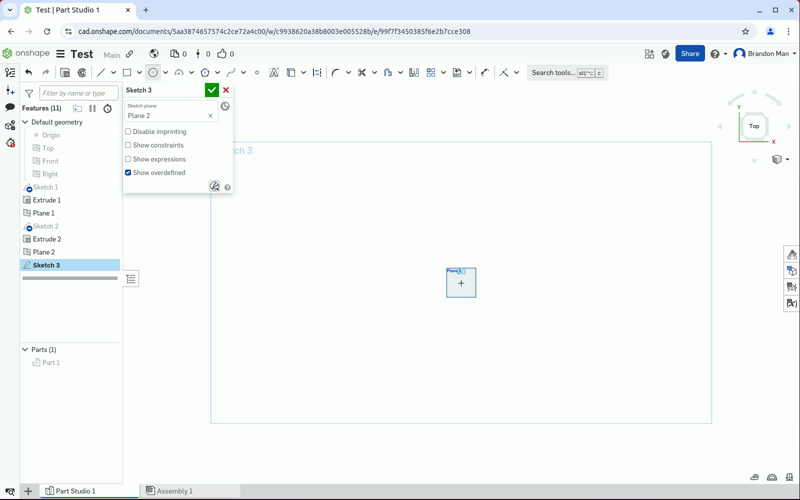
mouse_move(520, 282)
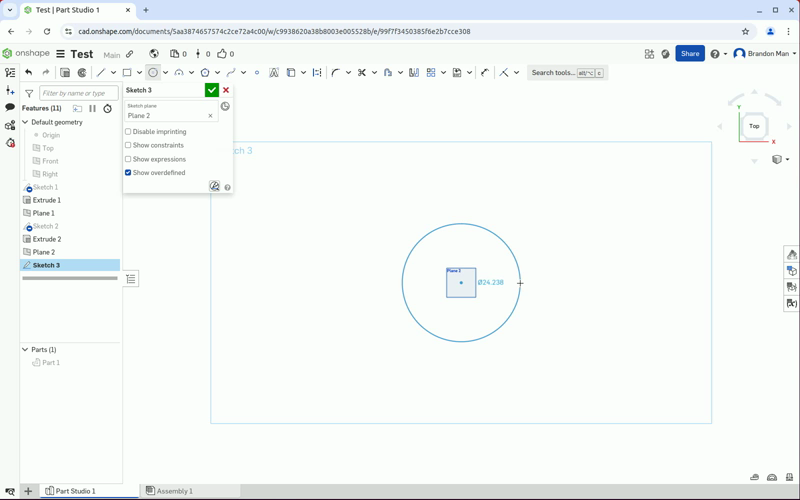
click(520, 282)
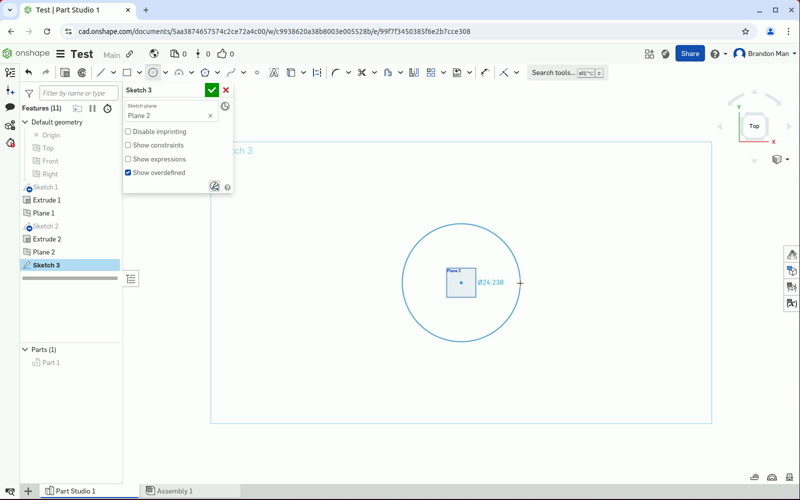
key(esc)
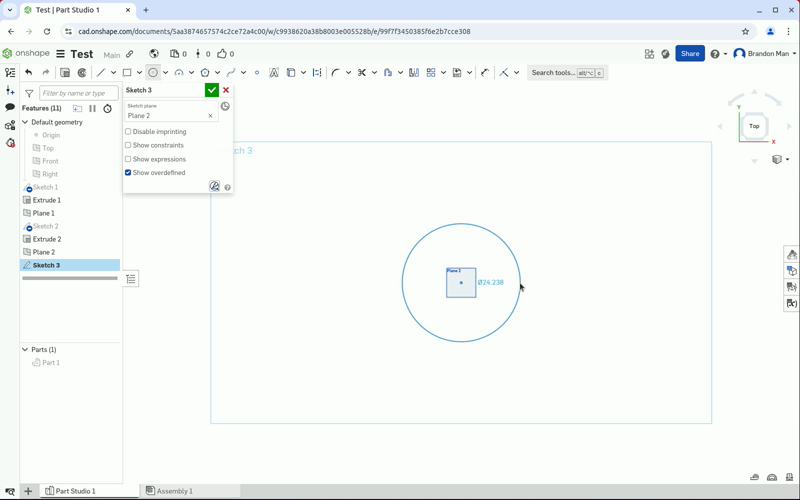
mouse_move(460, 280)
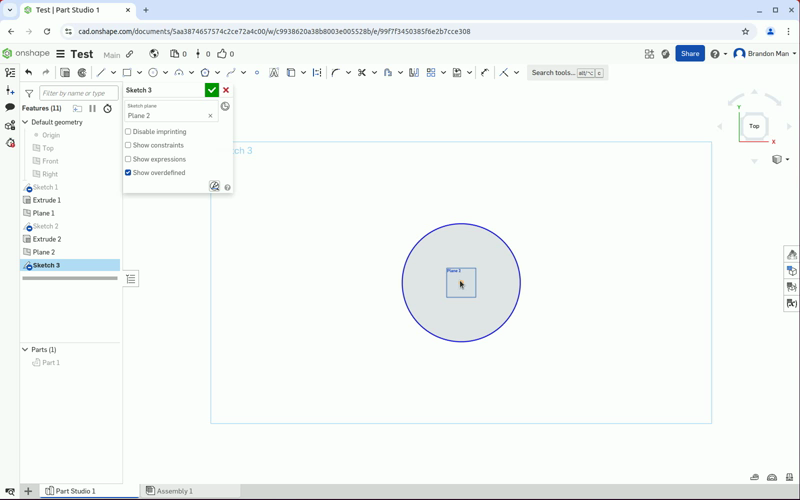
click(460, 280)
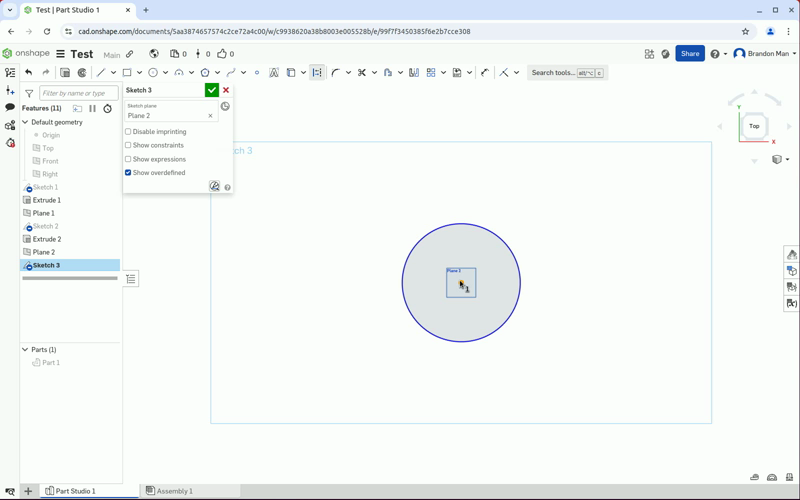
mouse_move(73, 352)
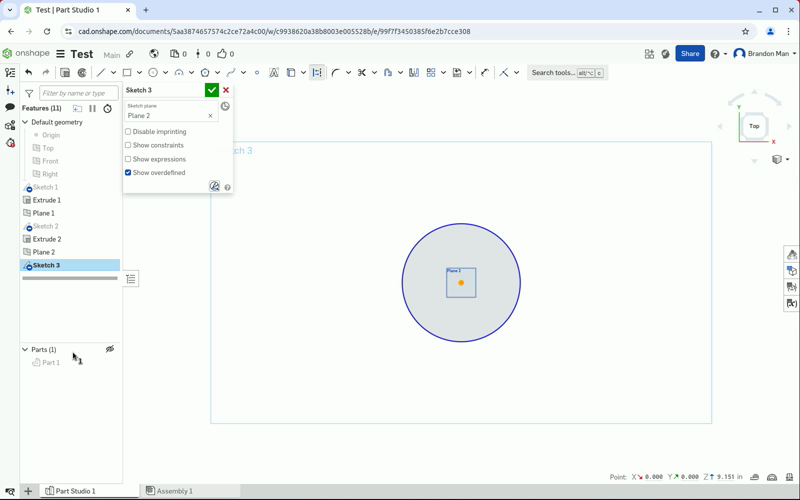
key(shift+y)
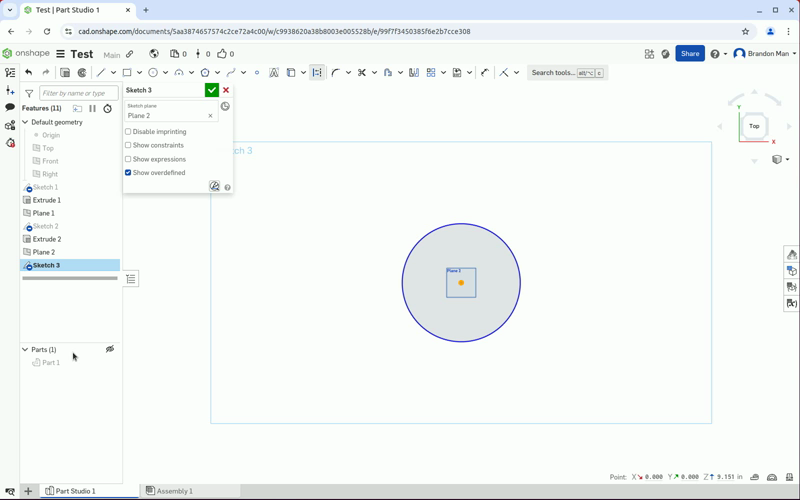
key(shift+e)
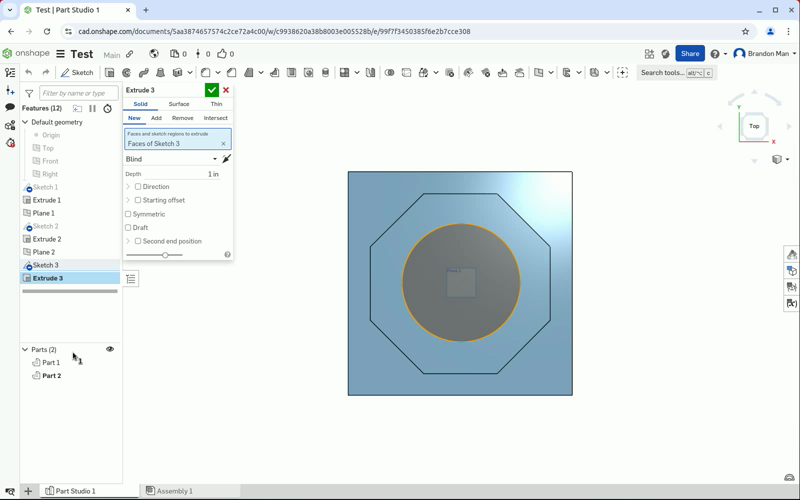
mouse_move(143, 106)
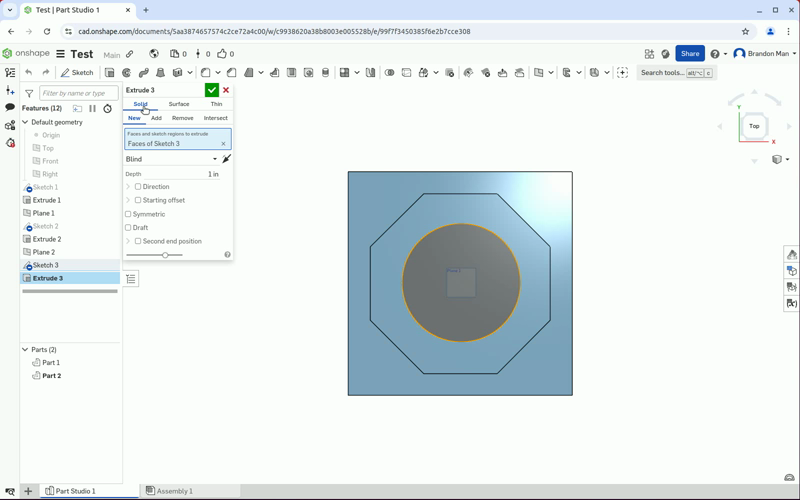
click(143, 106)
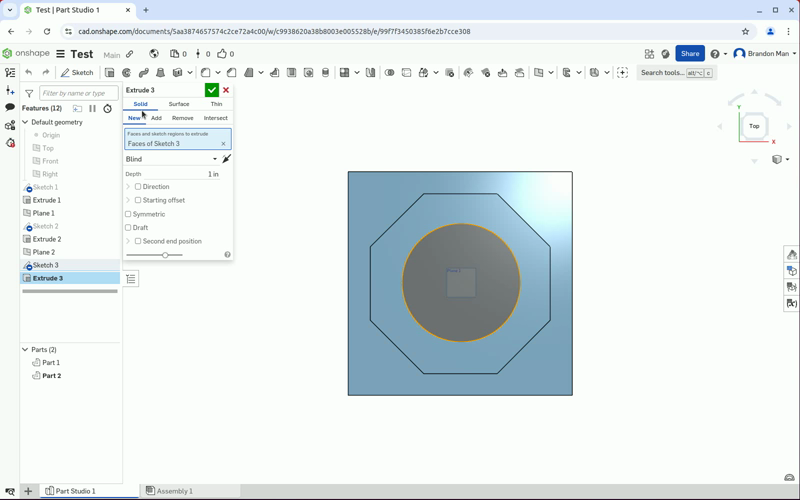
mouse_move(137, 120)
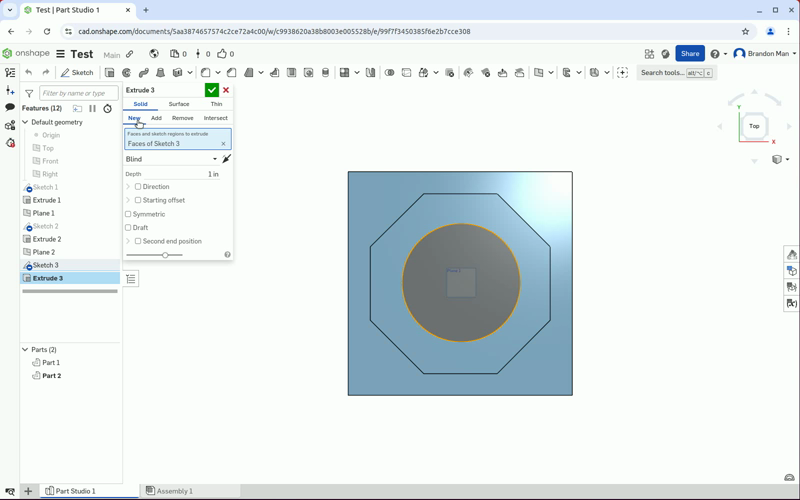
click(137, 120)
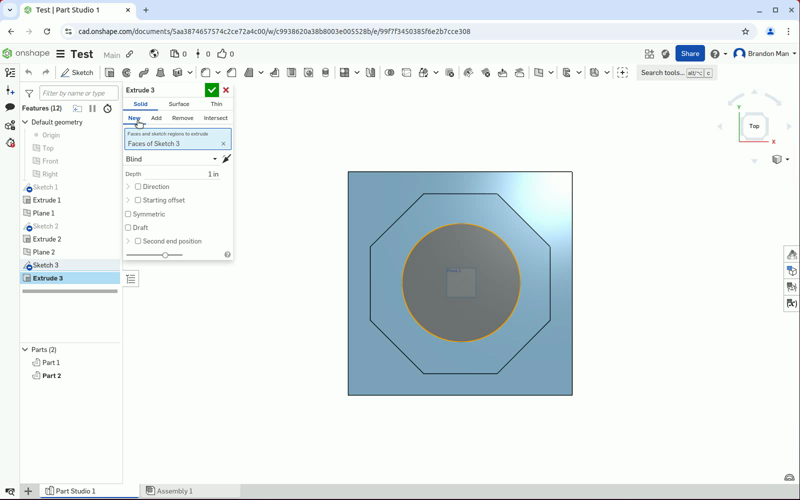
key(tab, 4)
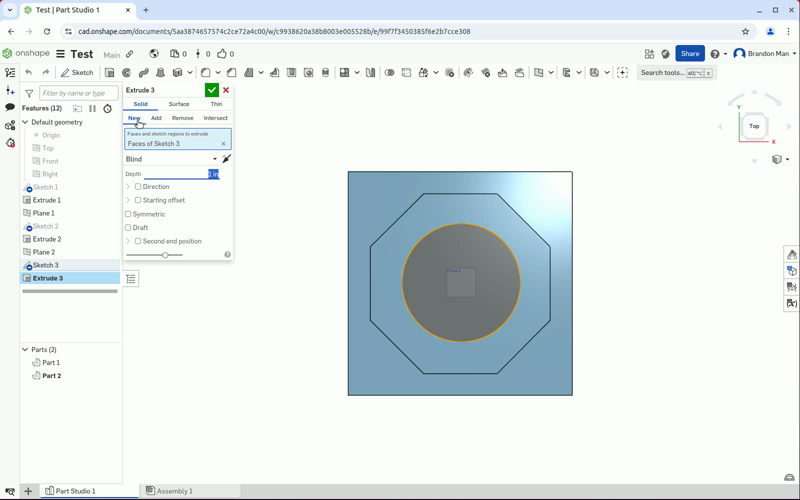
text(9.147)
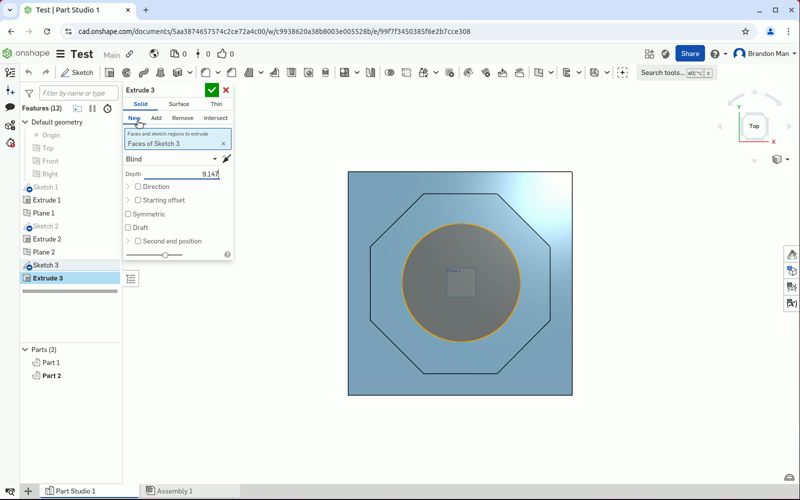
key(enter)
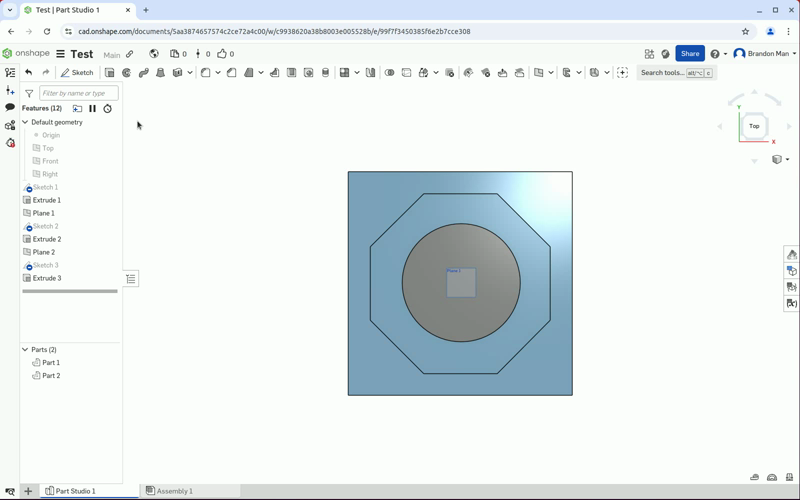
key(shift+h)
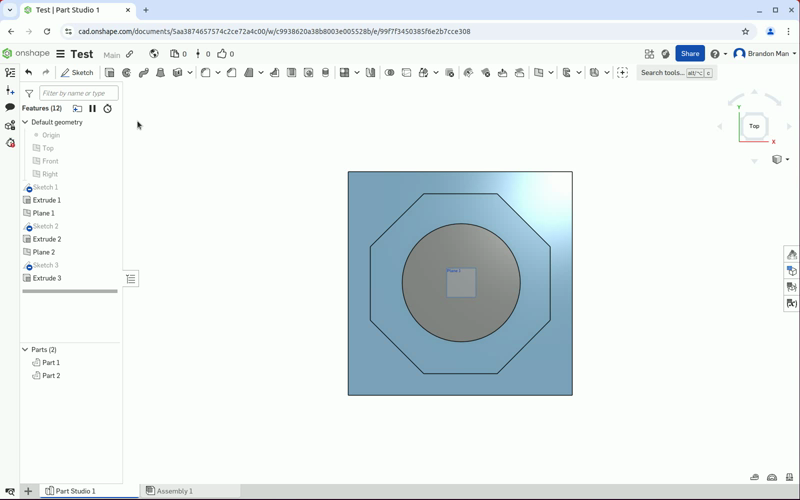
key(shift+h)
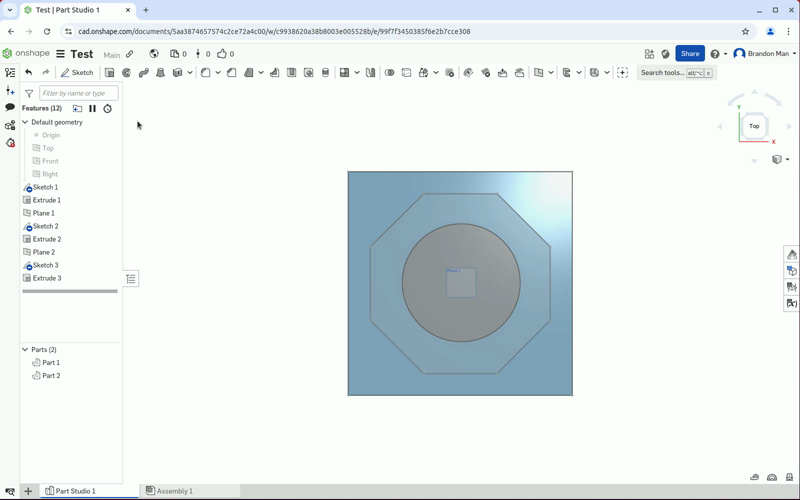
key(shift+7)
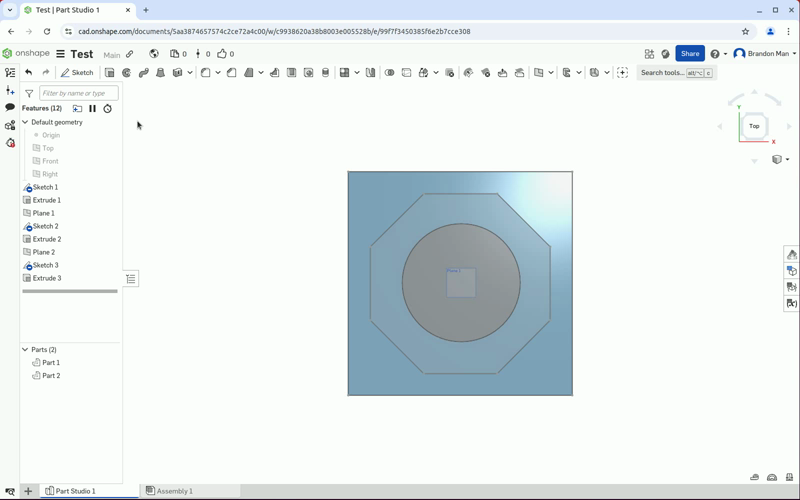
key(up, 3)
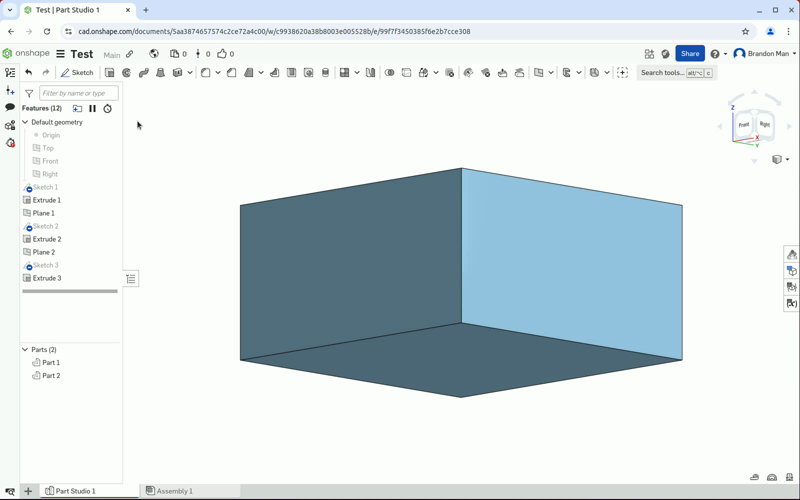
key(left, 3)
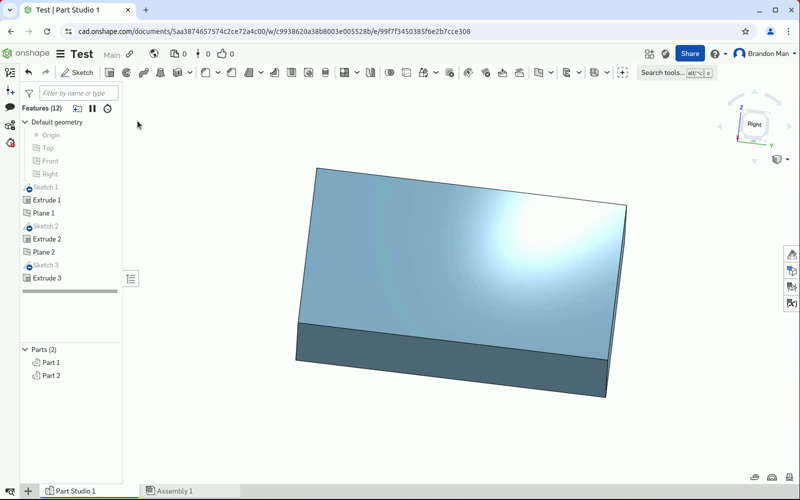
key(right, 3)
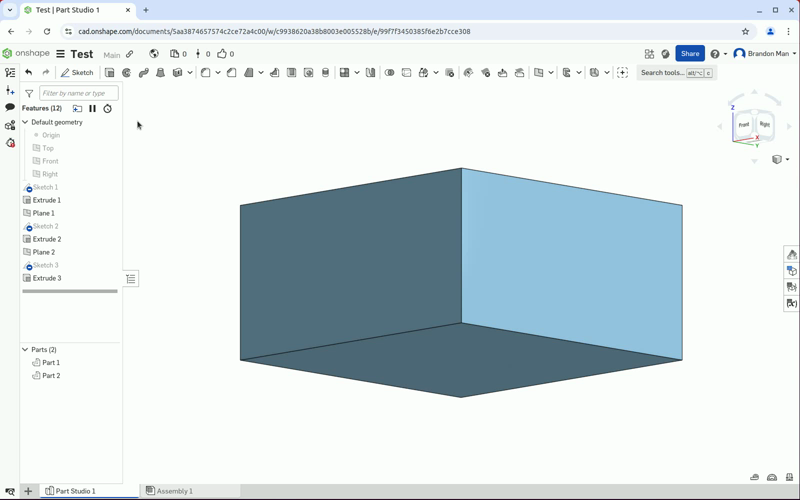
key(down, 3)
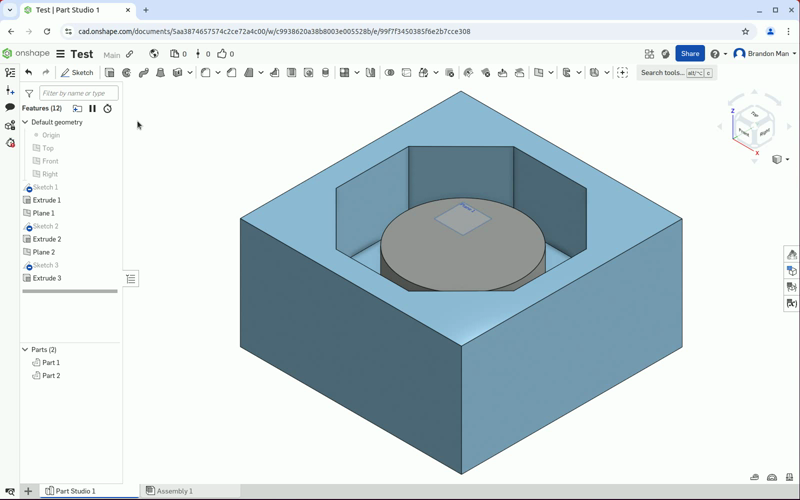
mouse_move(73, 189)
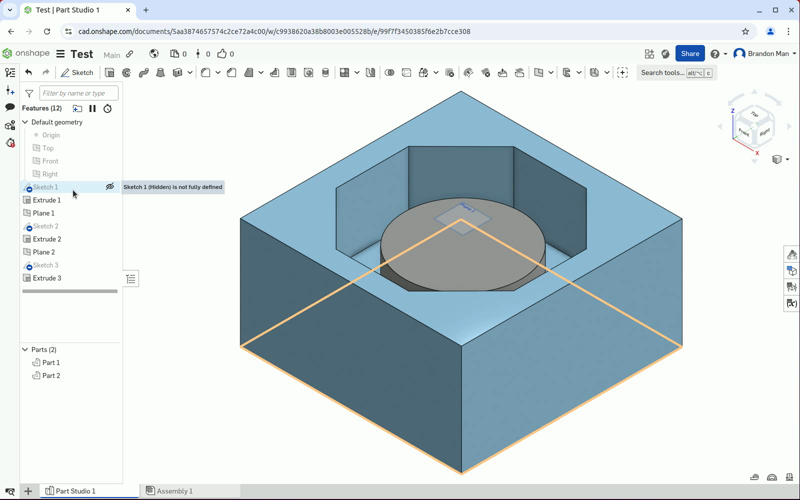
click(73, 189)